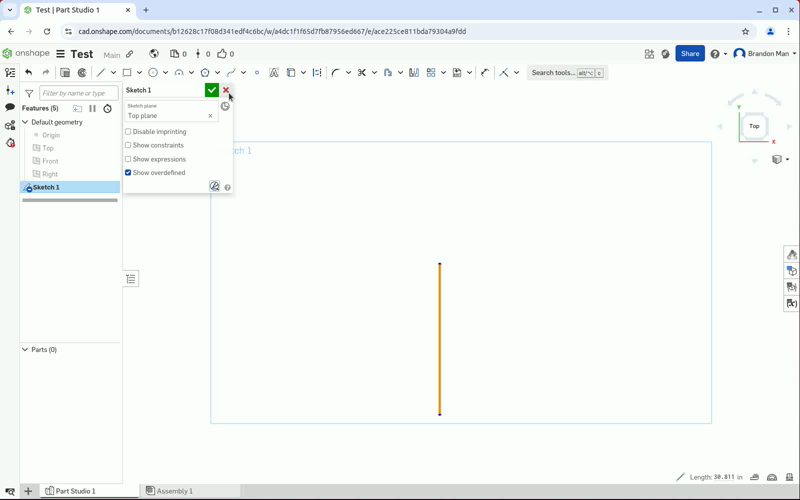
key(shift+h)
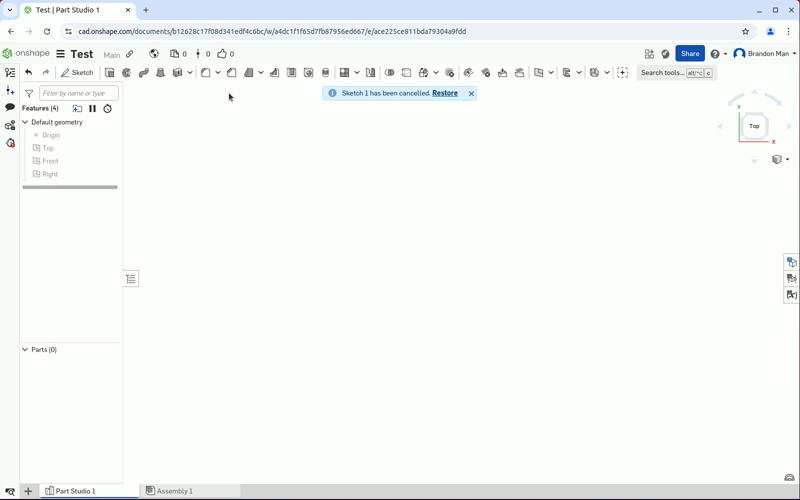
mouse_move(73, 352)
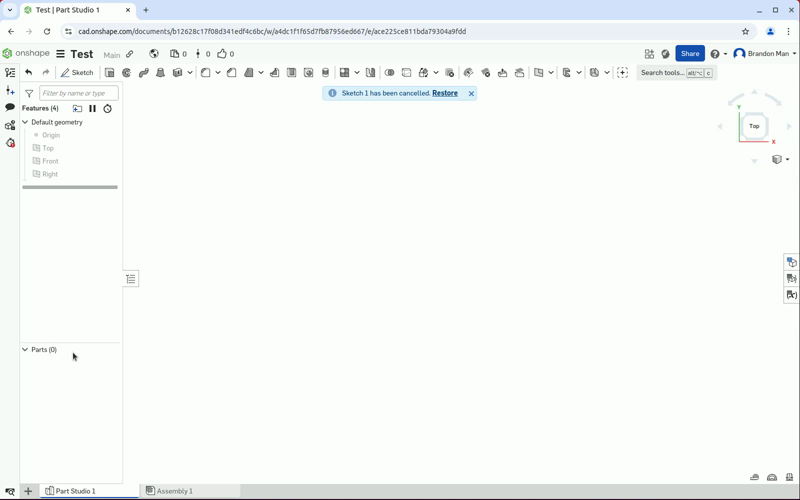
key(y)
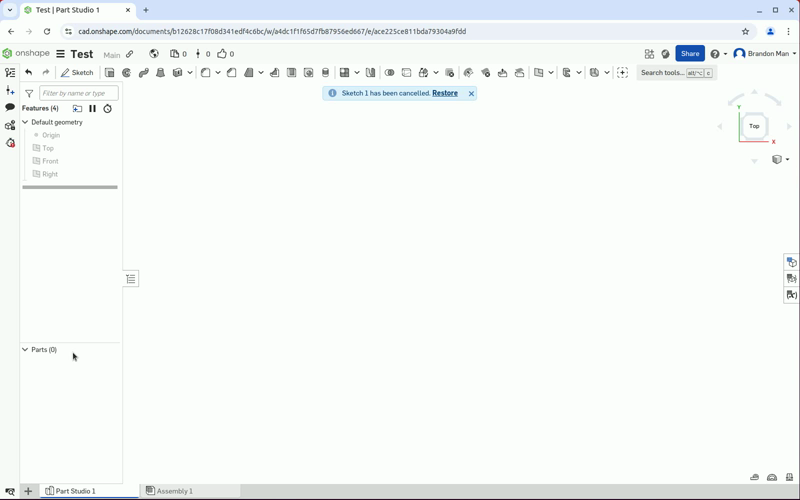
key(shift+p)
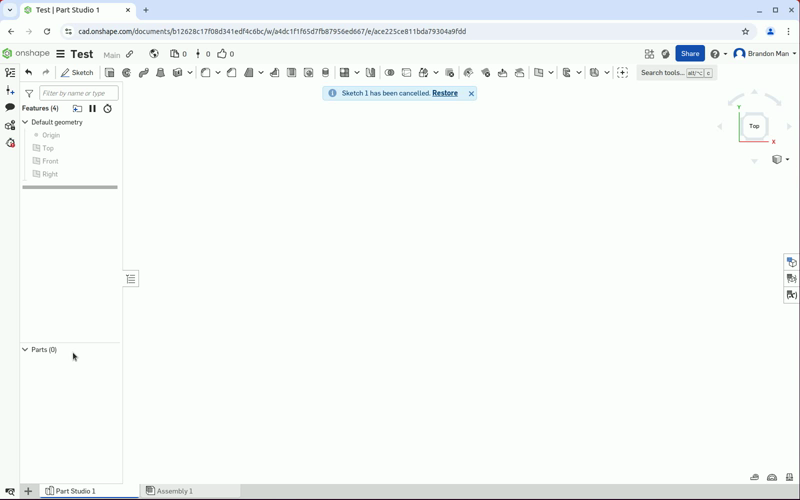
key(space)
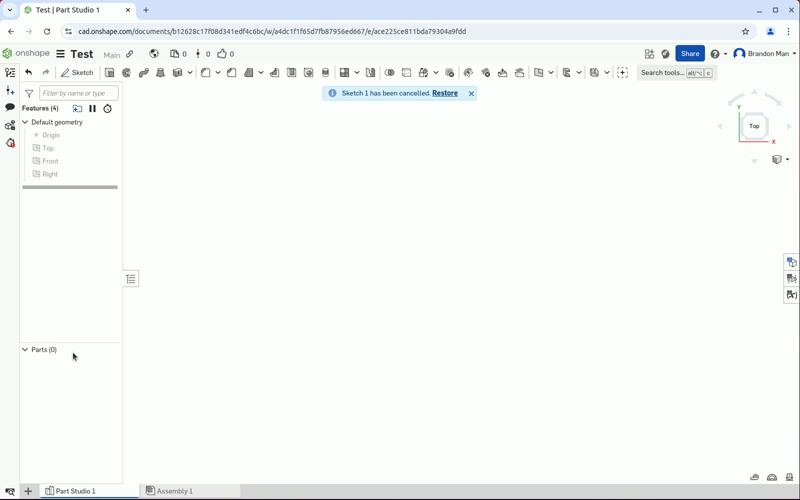
key_down(shift)
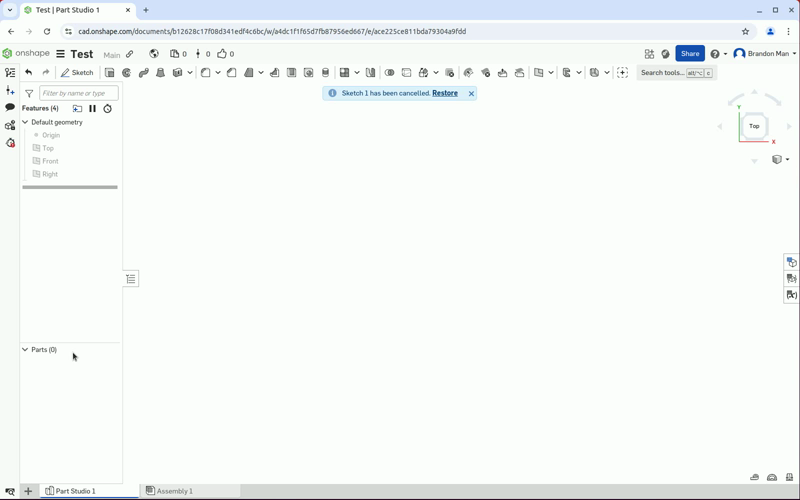
key(up)
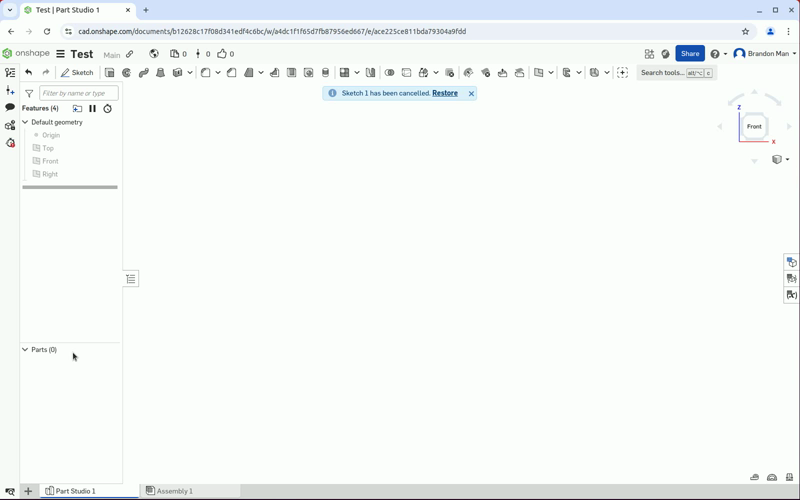
key_up(shift)
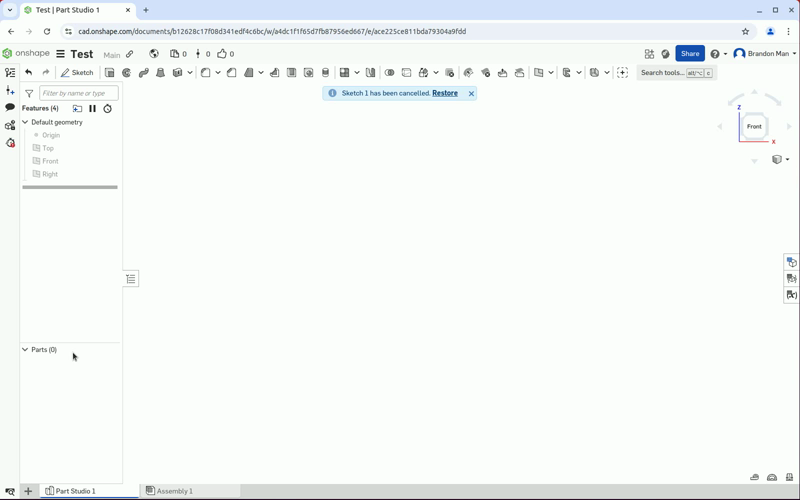
mouse_move(73, 352)
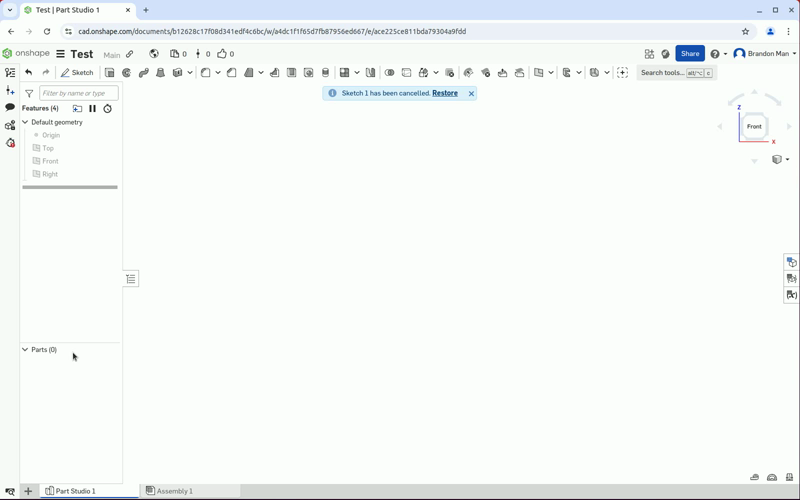
key(shift+y)
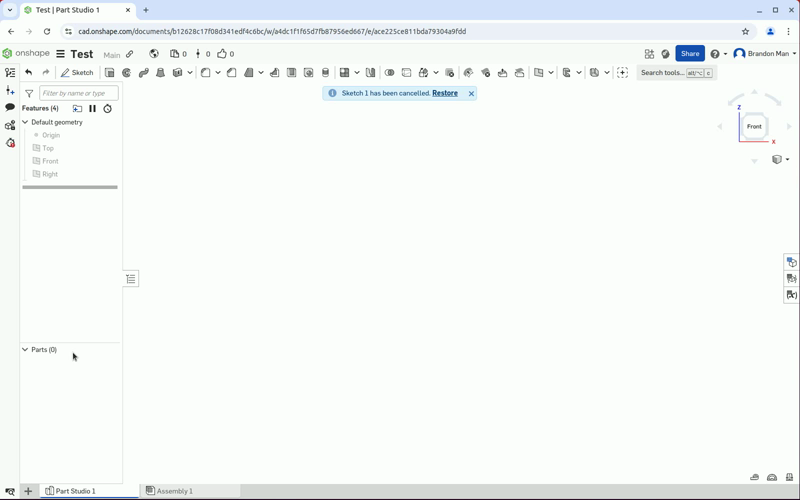
key(shift+s)
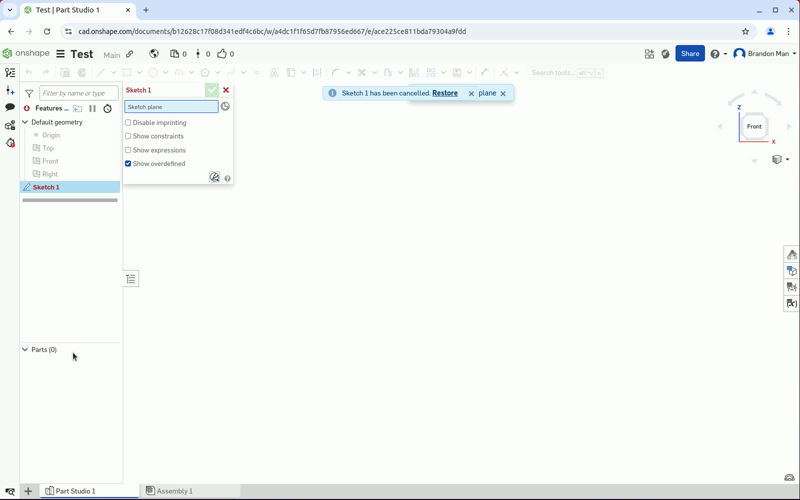
mouse_move(73, 163)
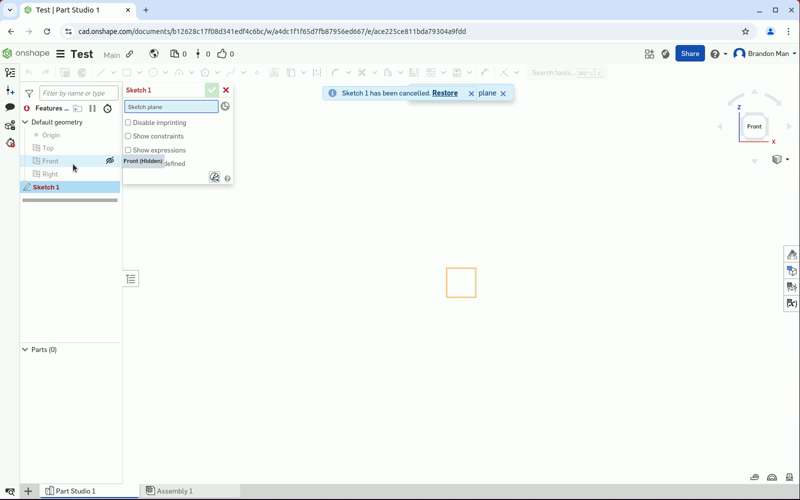
click(73, 163)
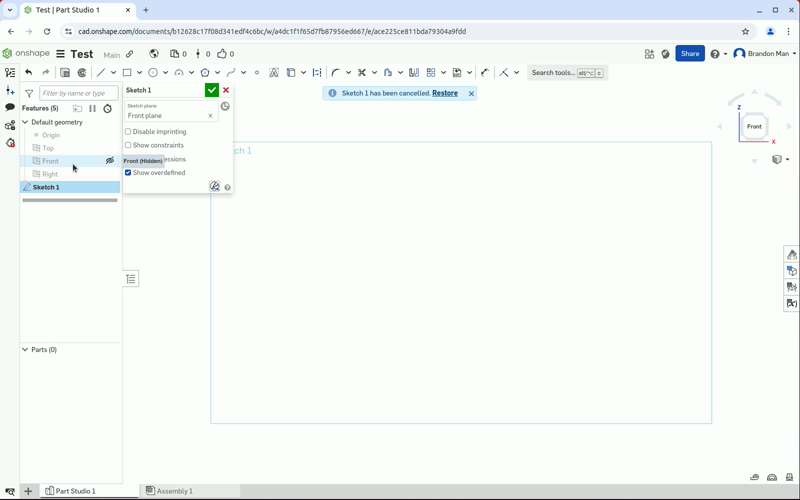
mouse_move(73, 352)
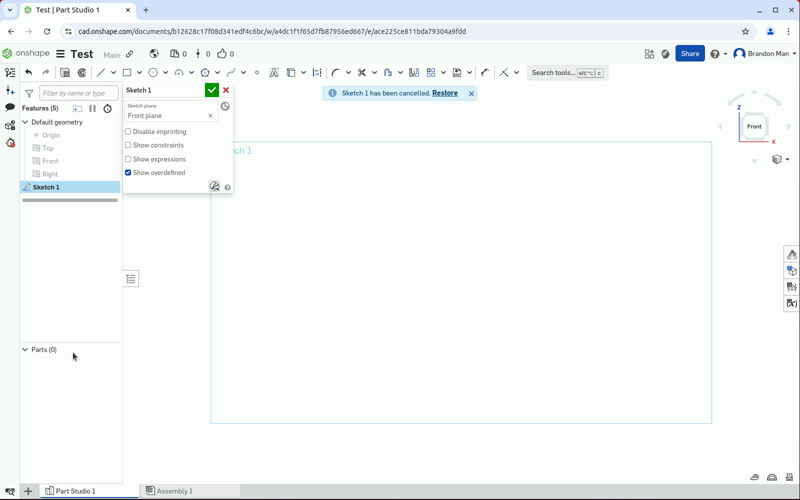
key(y)
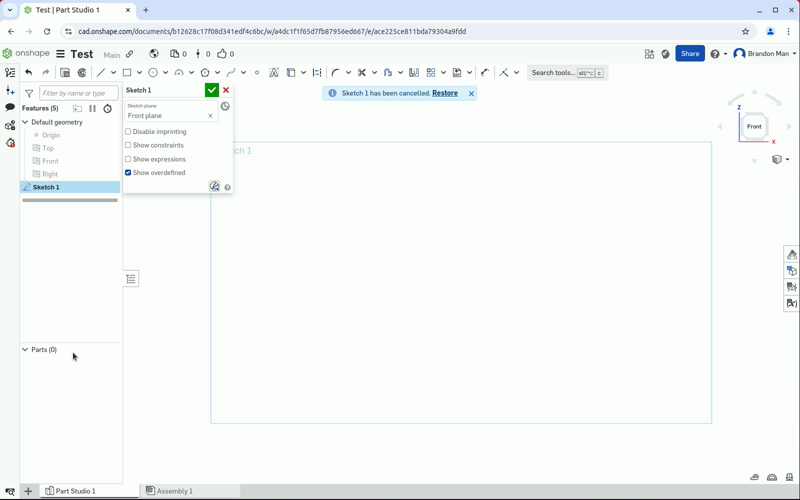
key(l)
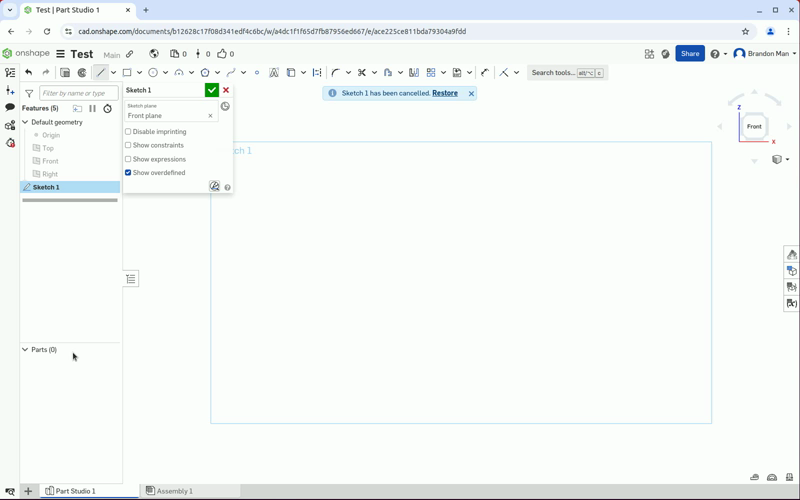
key_down(shift)
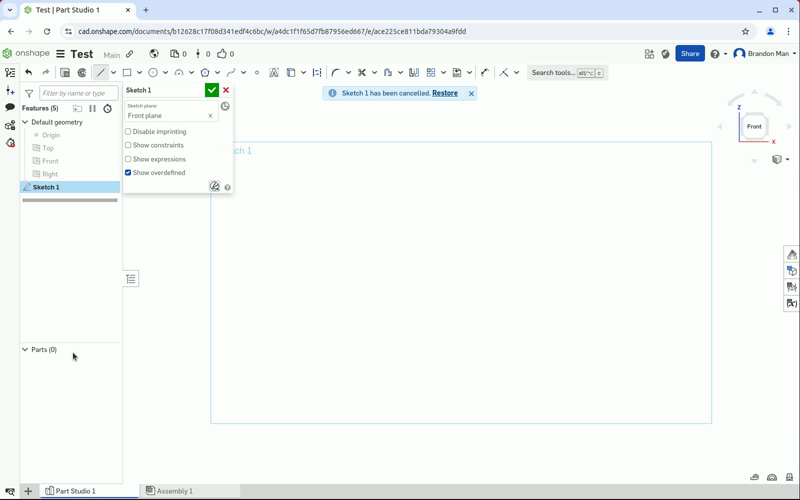
mouse_move(348, 282)
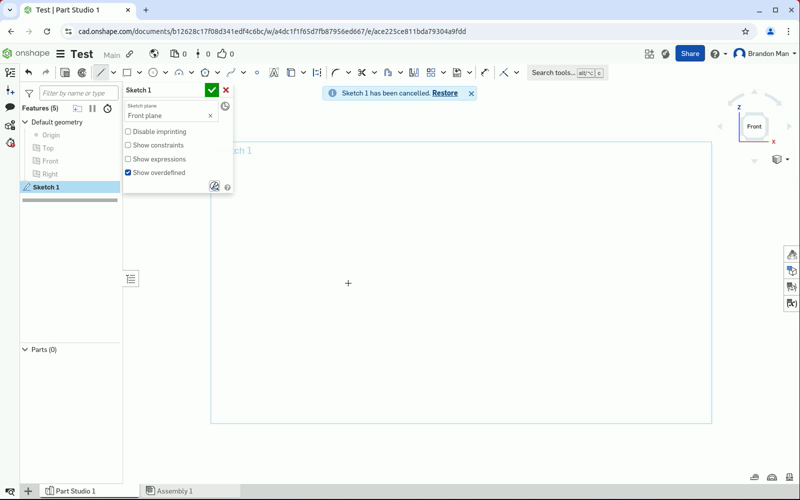
click(348, 282)
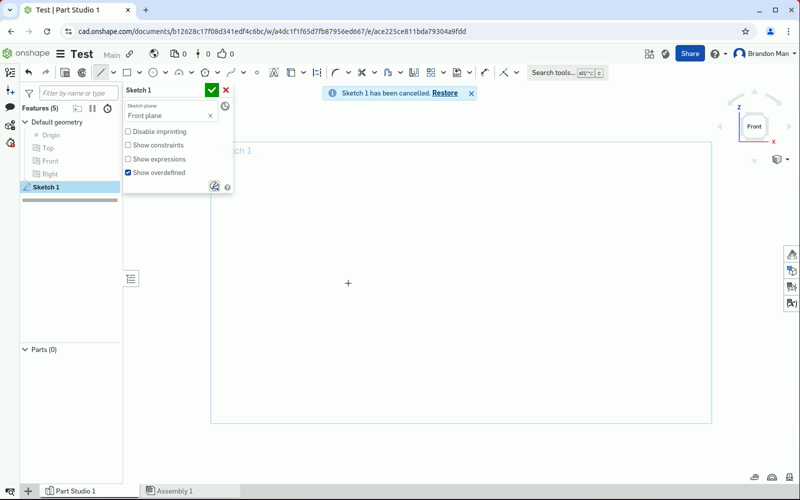
key_up(shift)
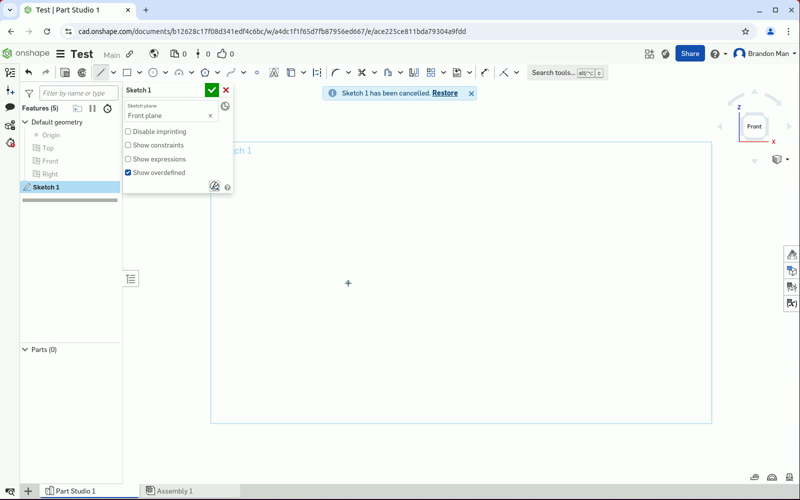
key_down(shift)
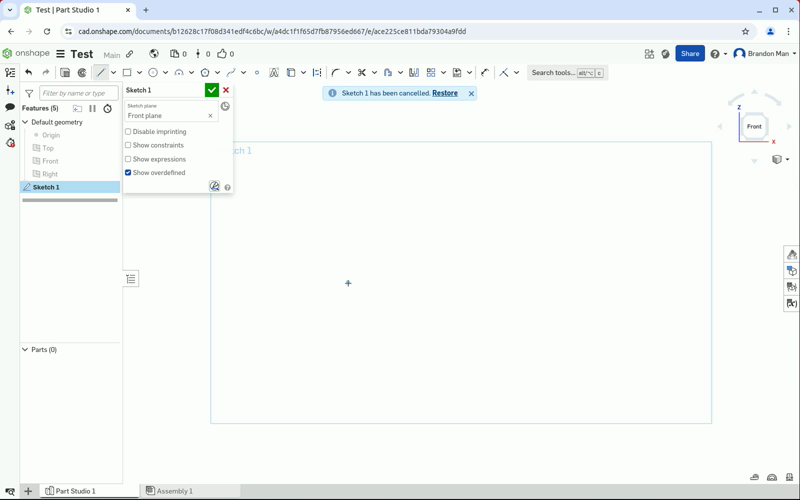
mouse_move(460, 282)
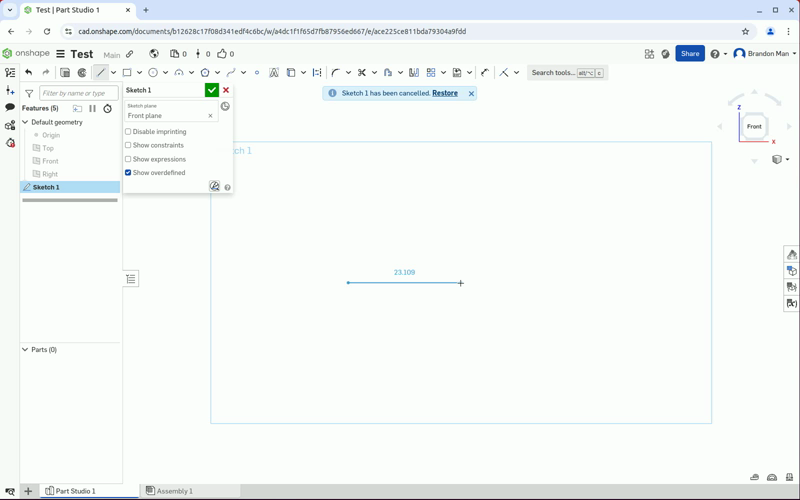
click(460, 282)
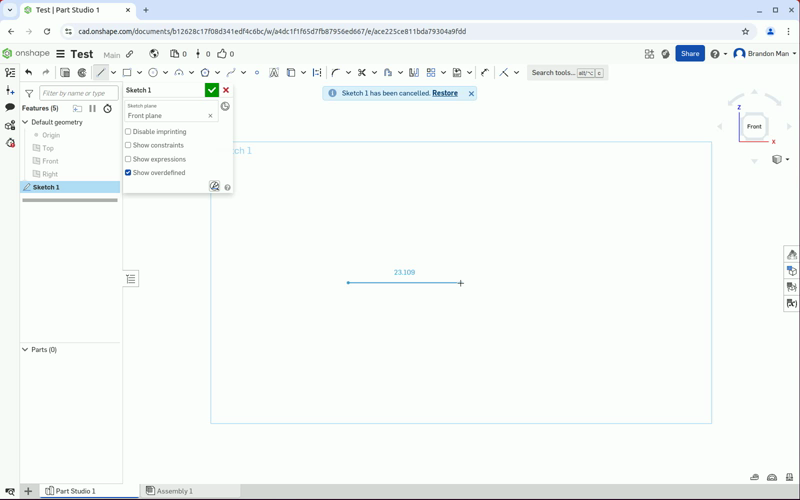
key_up(shift)
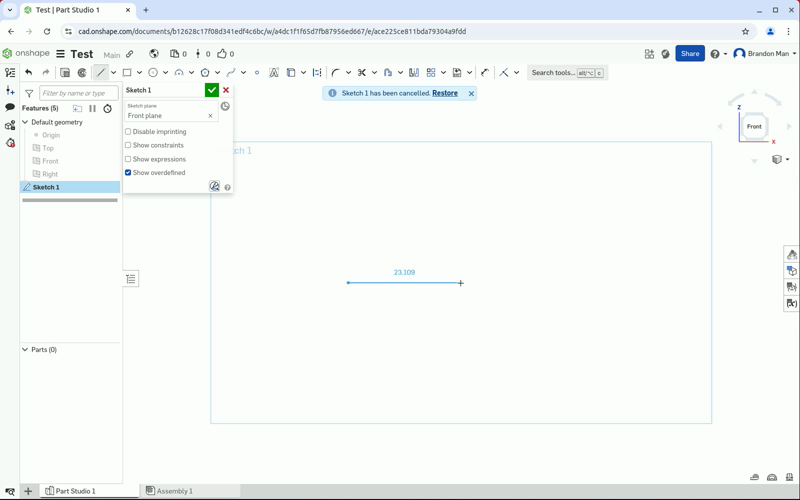
key_down(shift)
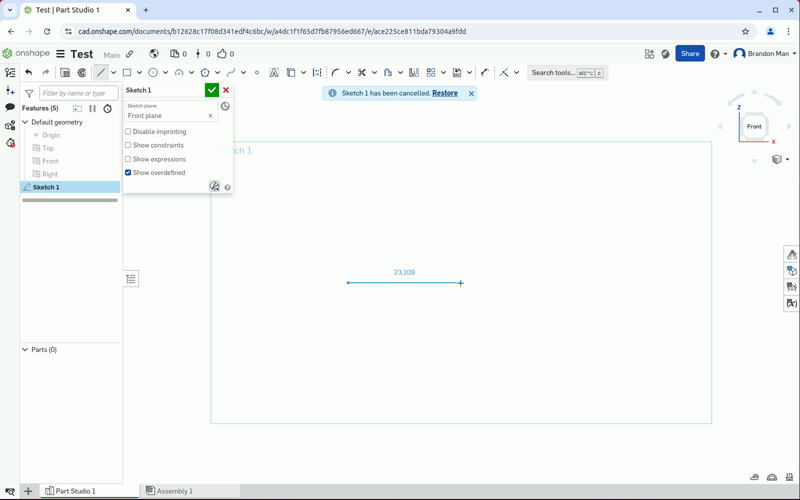
mouse_move(460, 171)
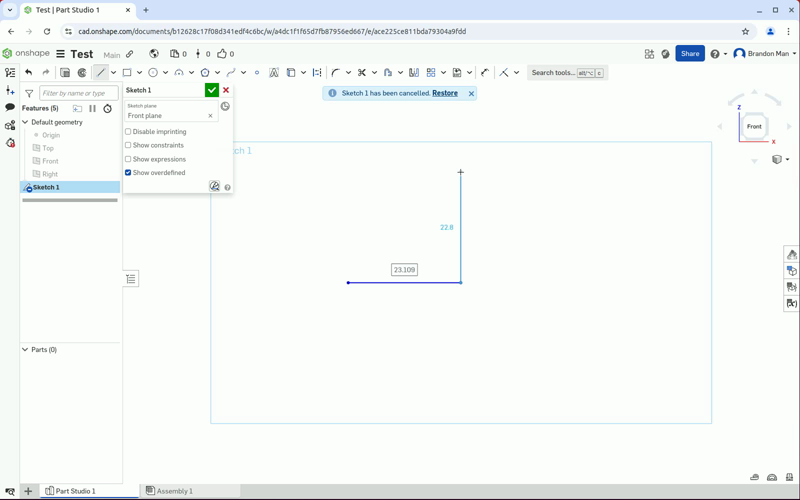
click(460, 171)
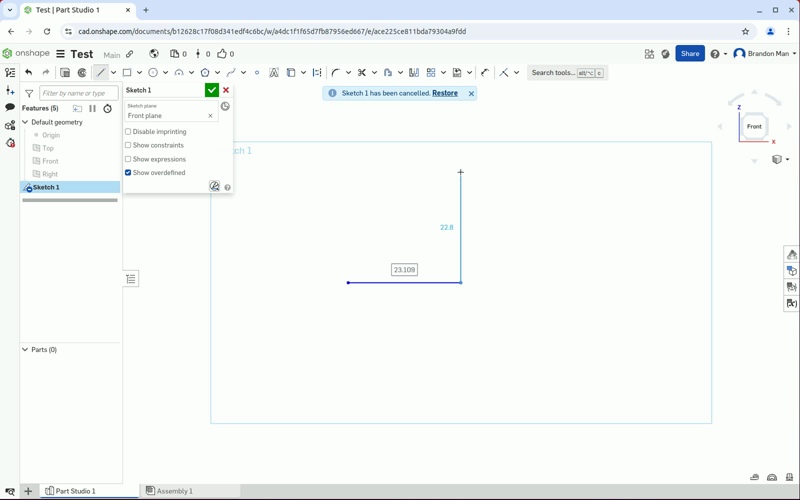
key_up(shift)
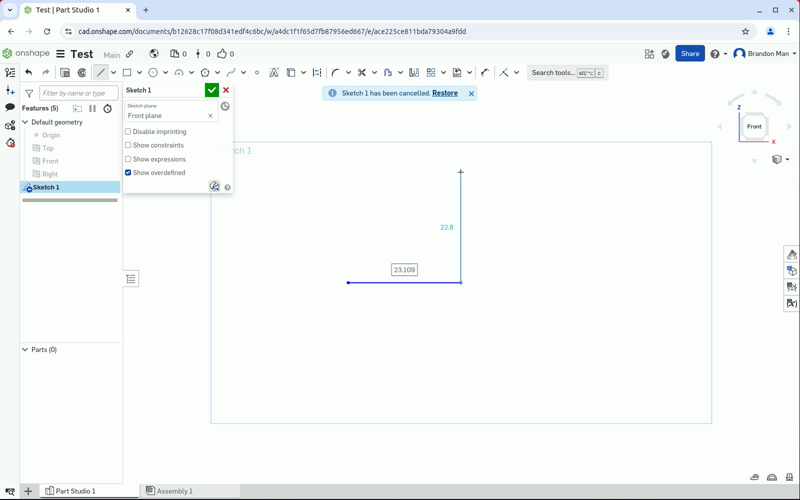
key_down(shift)
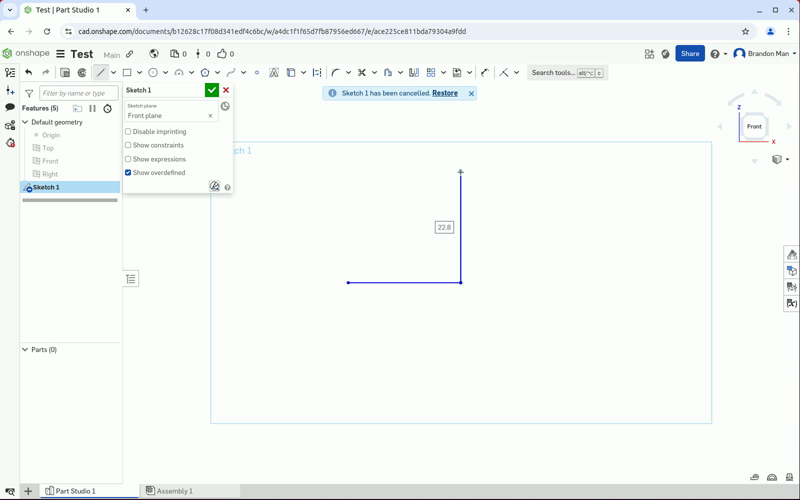
mouse_move(348, 171)
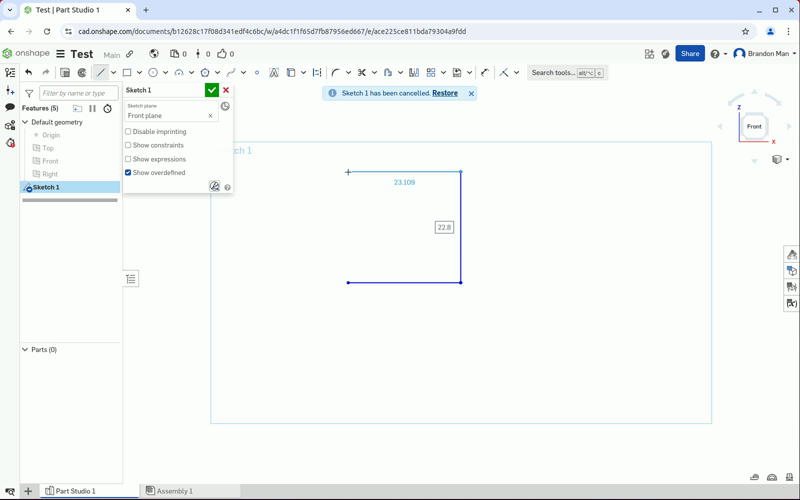
click(348, 171)
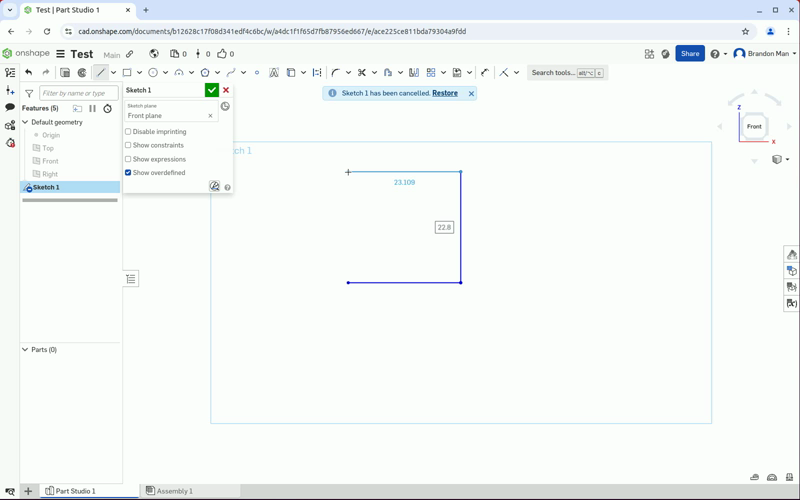
key_up(shift)
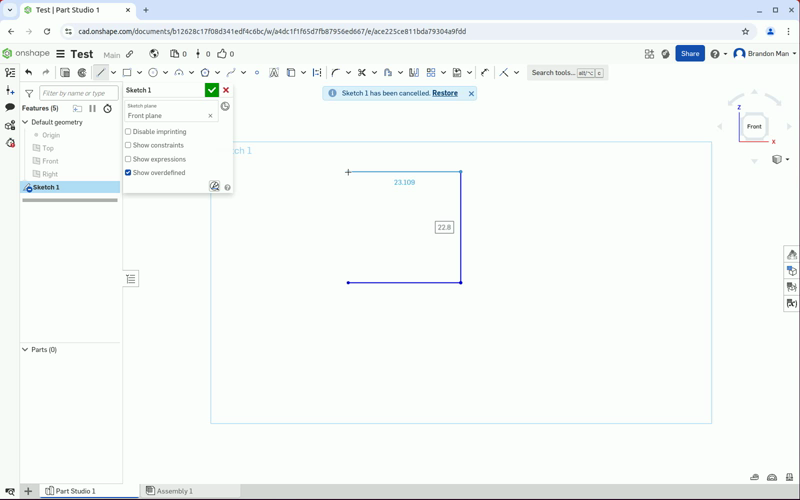
key_down(shift)
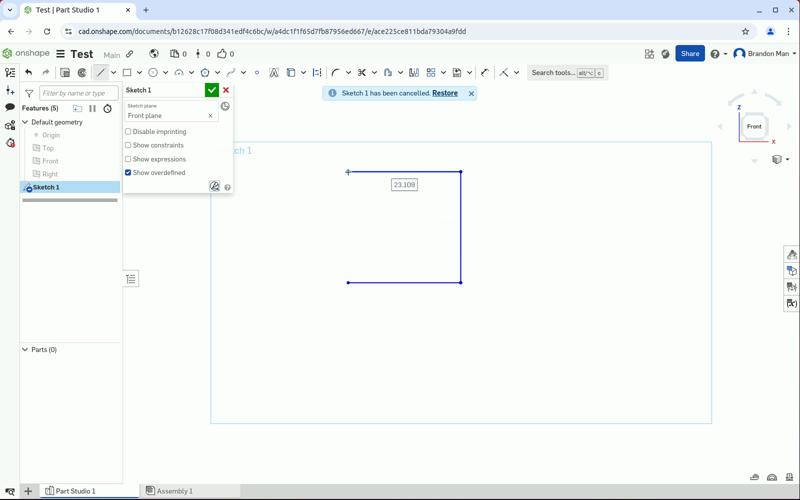
mouse_move(348, 282)
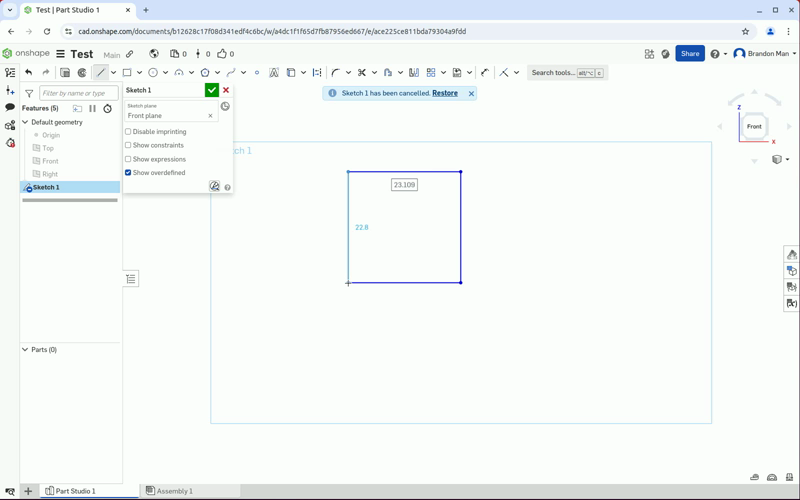
key_up(shift)
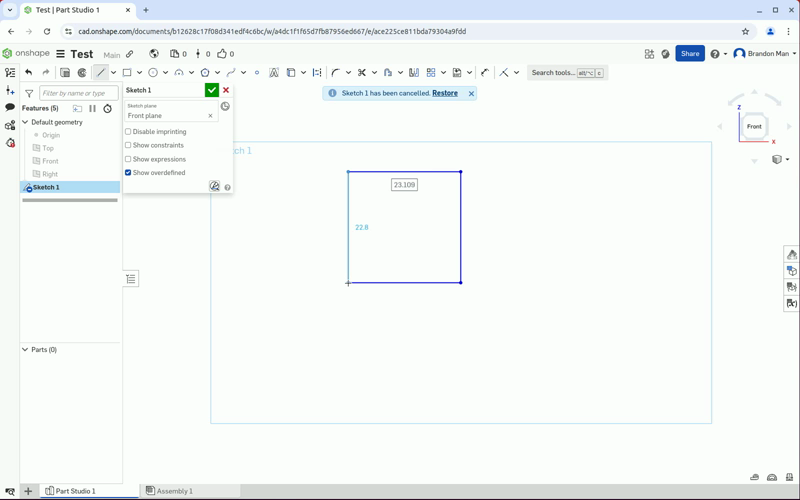
click(348, 282)
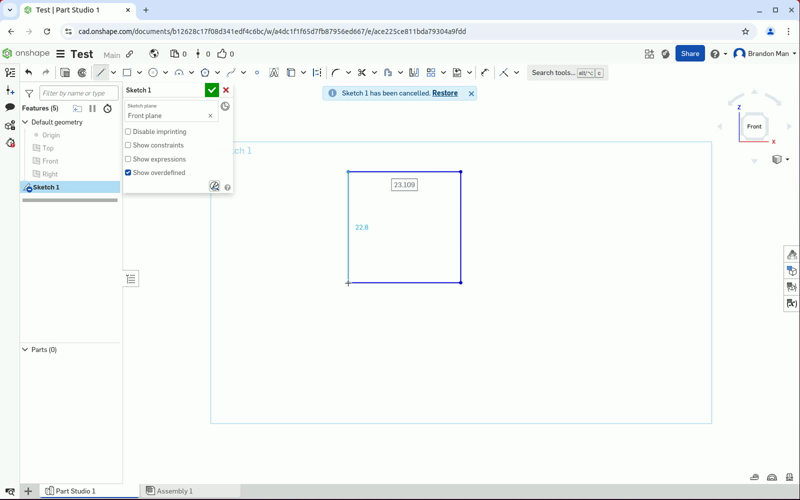
key(esc)
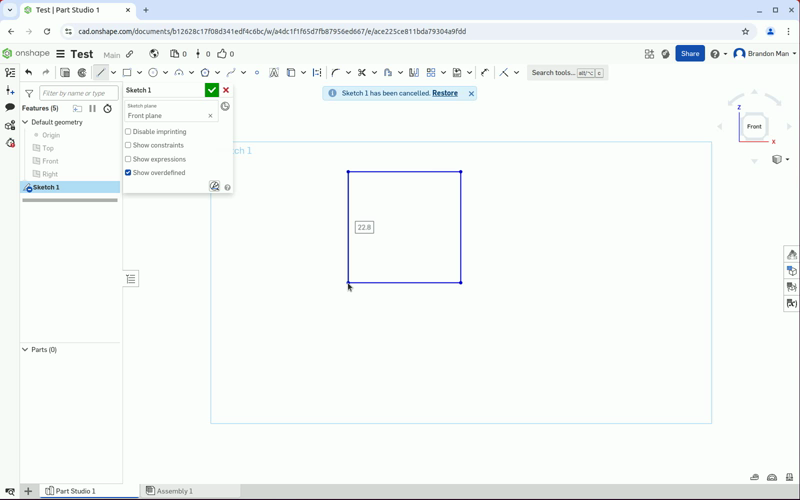
mouse_move(380, 188)
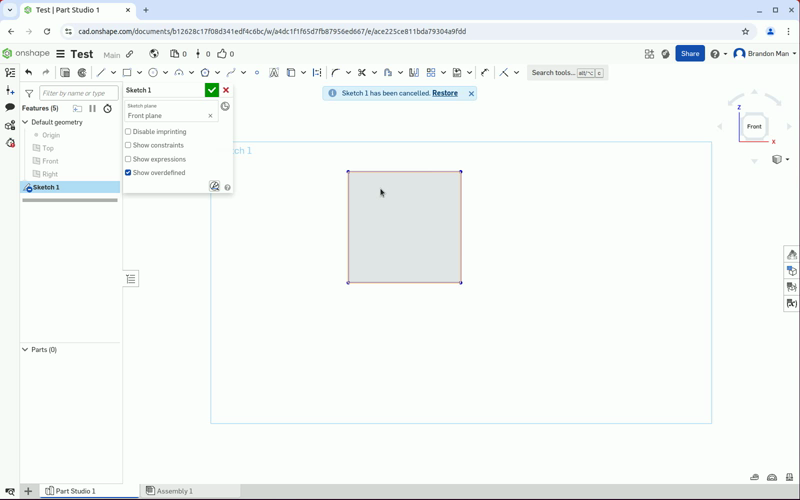
click(380, 188)
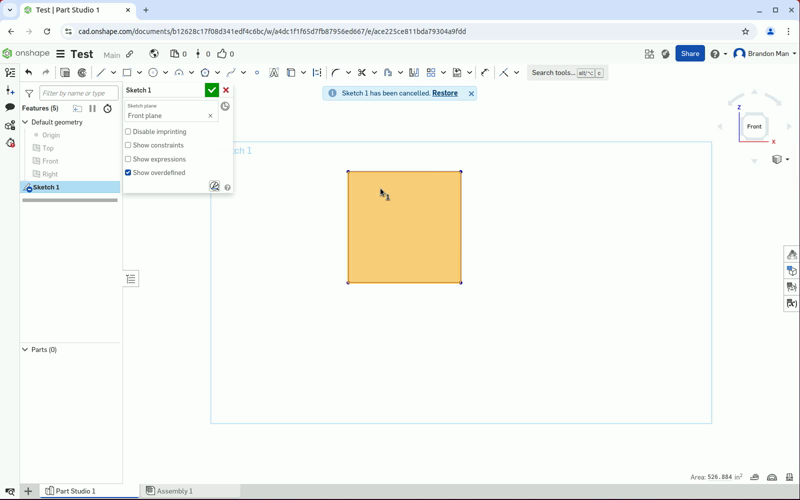
mouse_move(73, 352)
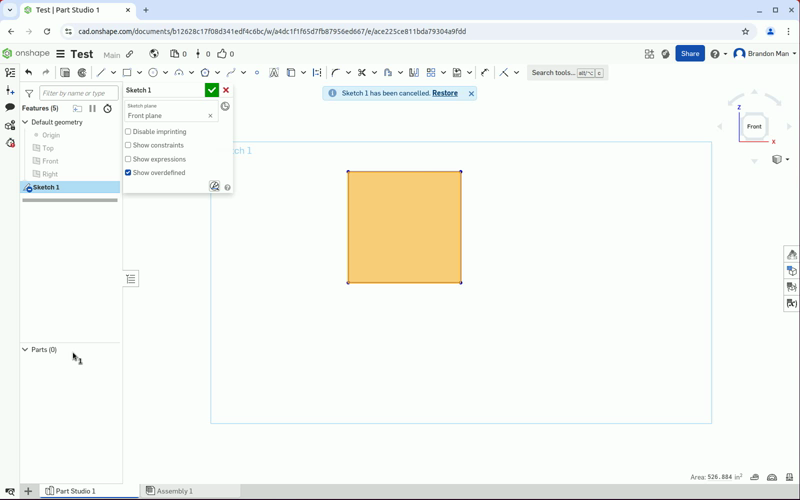
key(shift+y)
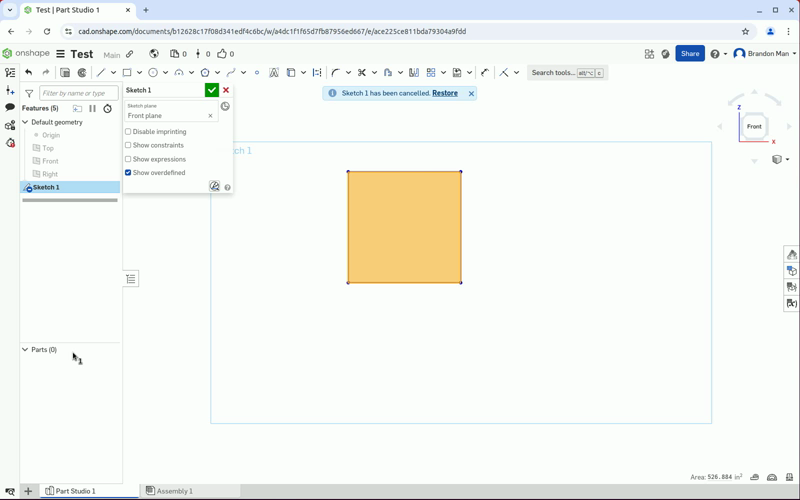
key(shift+e)
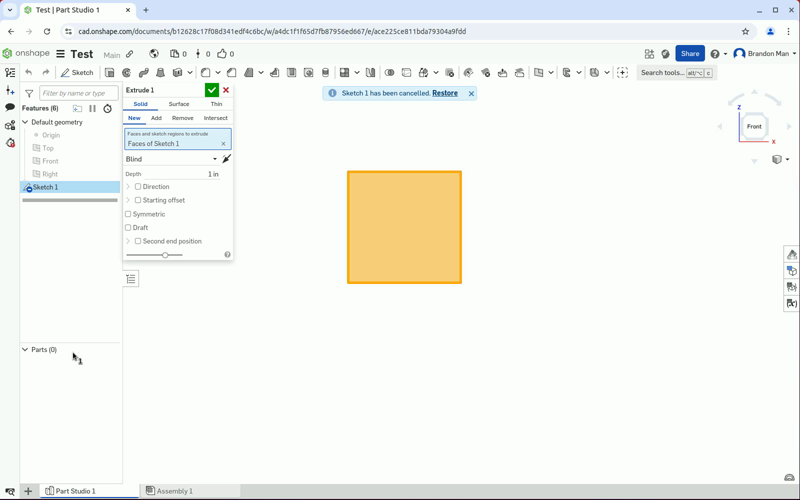
mouse_move(143, 106)
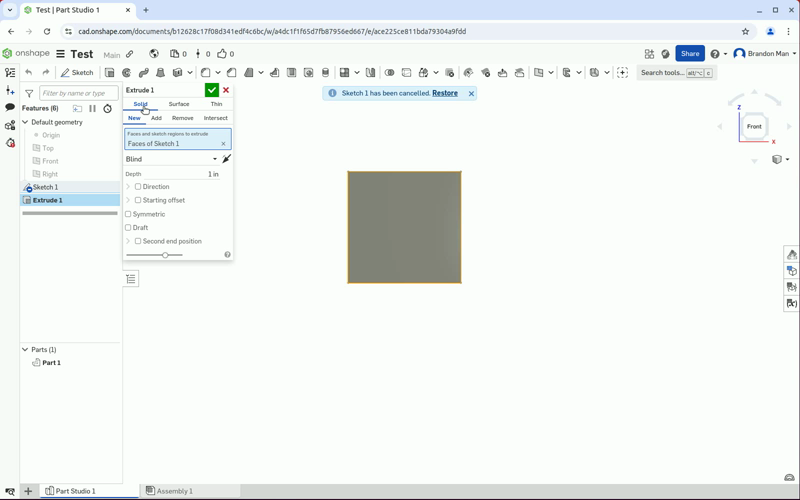
click(143, 106)
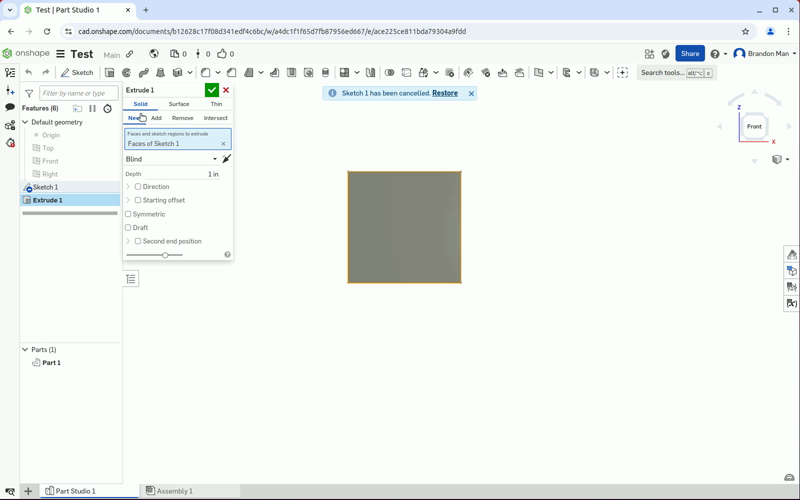
mouse_move(137, 120)
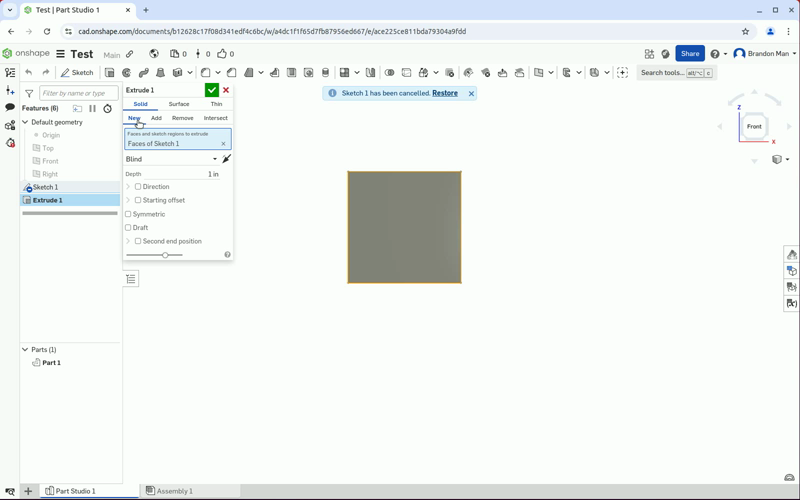
click(137, 120)
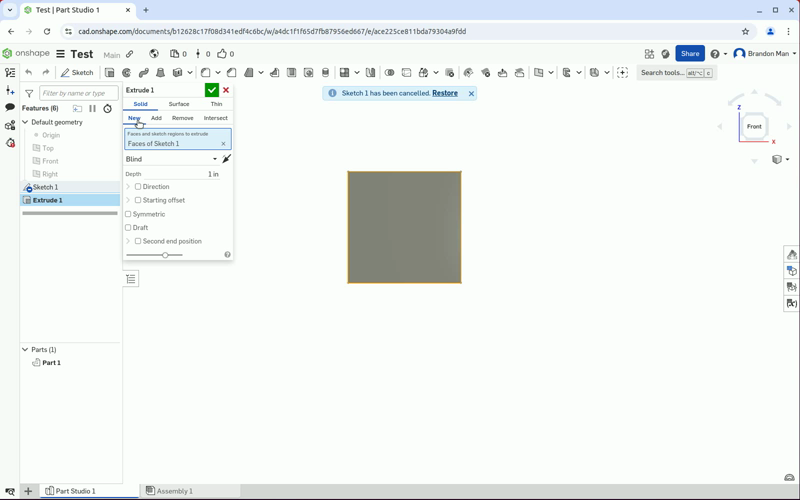
key(tab, 4)
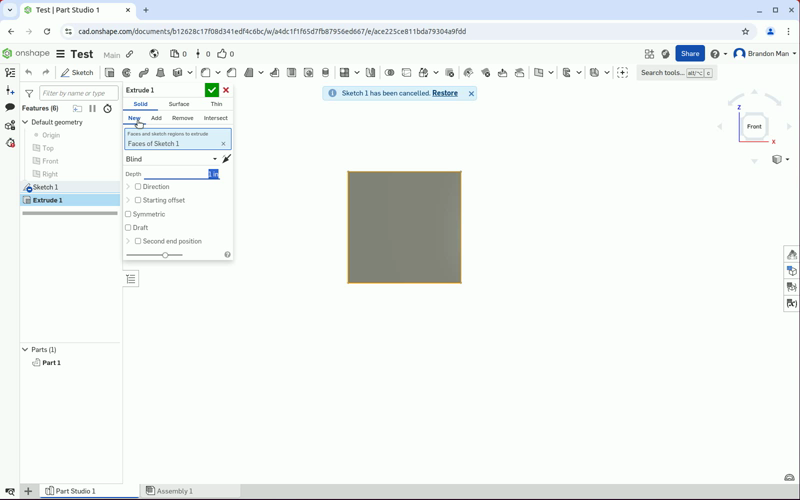
text(10.591)
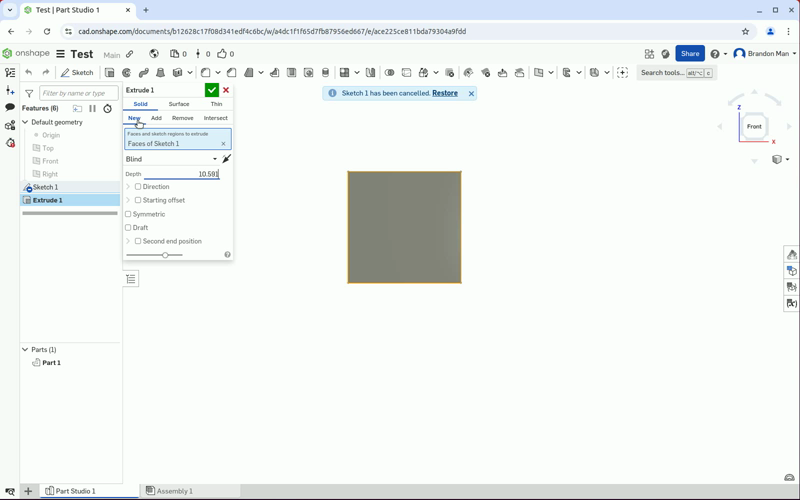
key(enter)
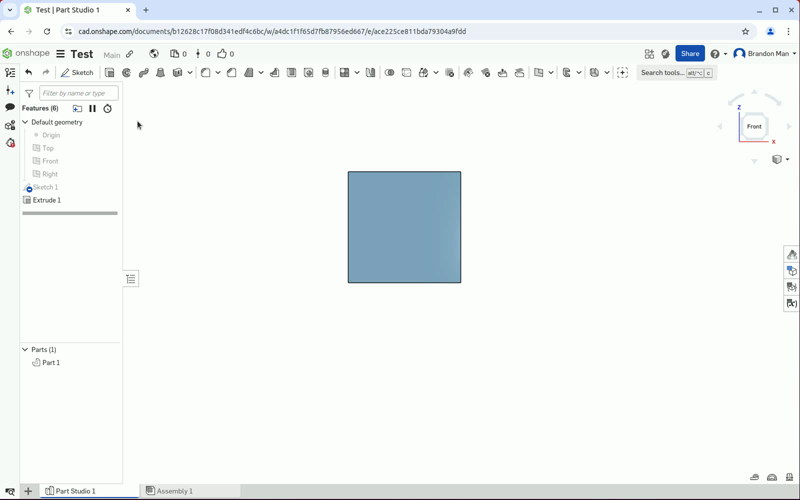
key(shift+h)
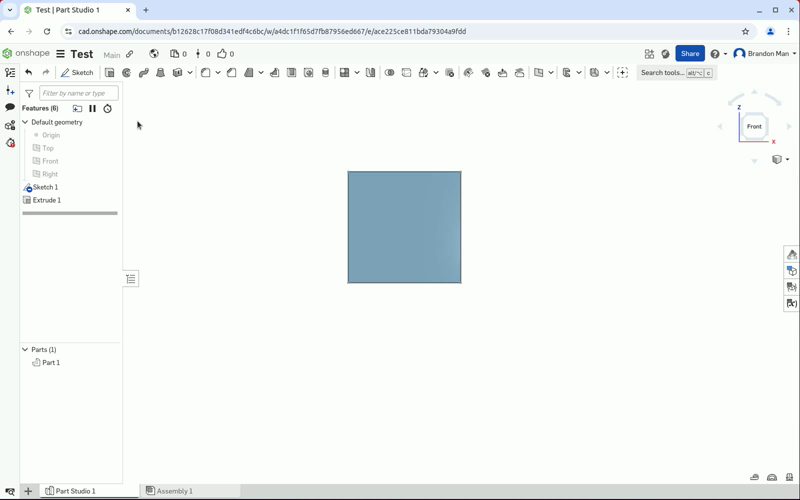
key(shift+h)
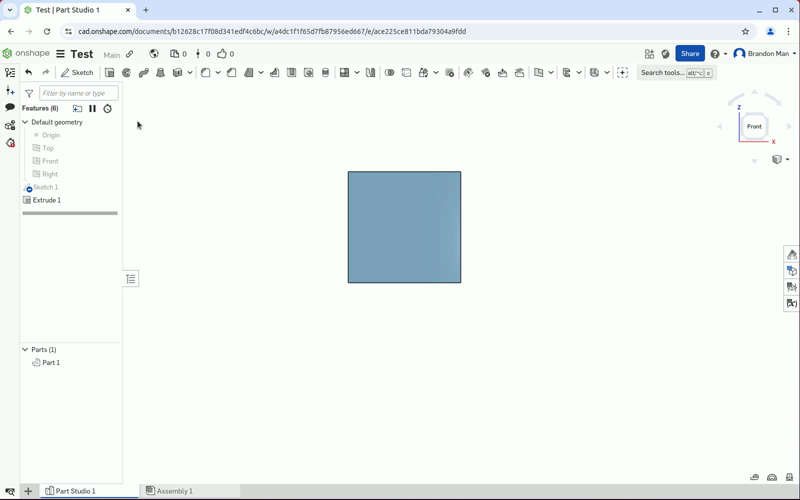
mouse_move(73, 189)
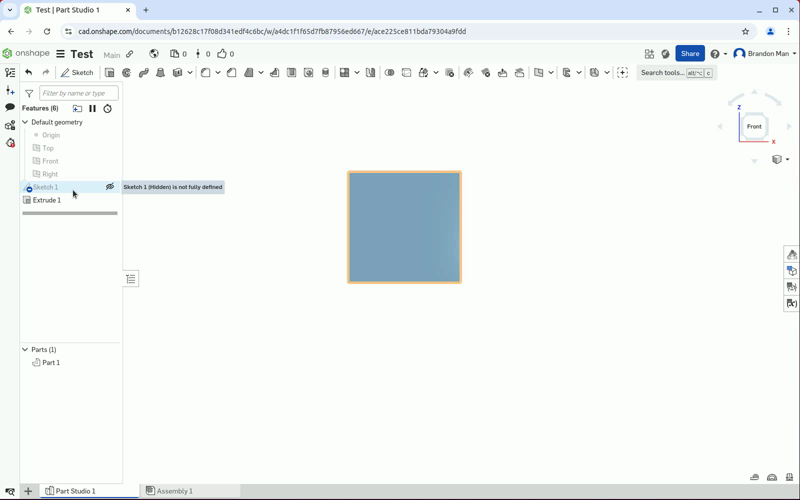
click(73, 189)
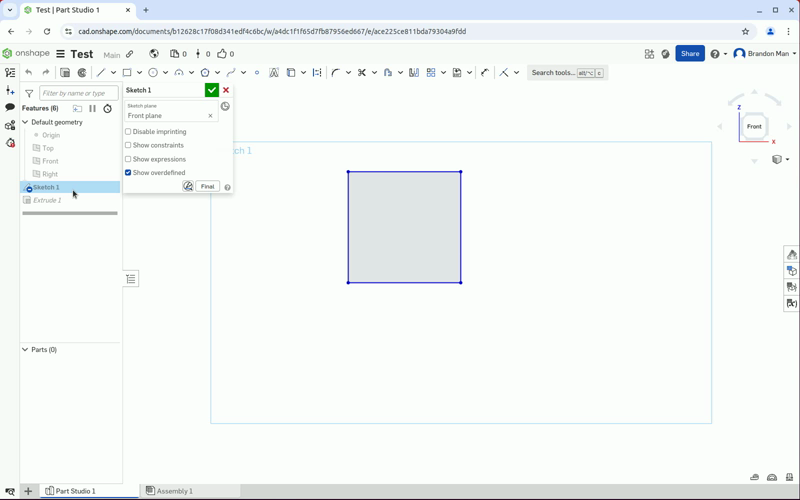
mouse_move(229, 92)
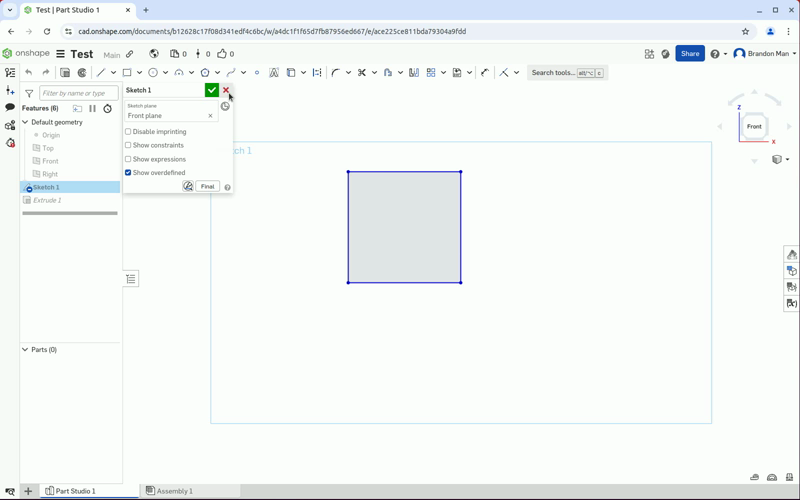
click(229, 92)
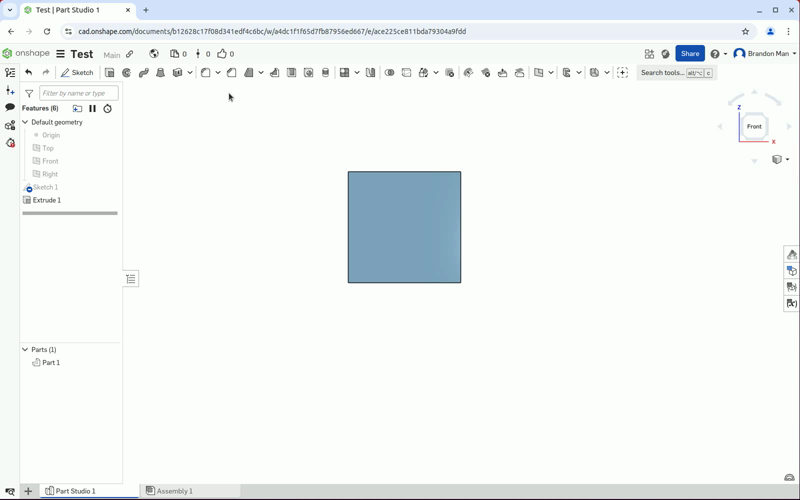
mouse_move(541, 75)
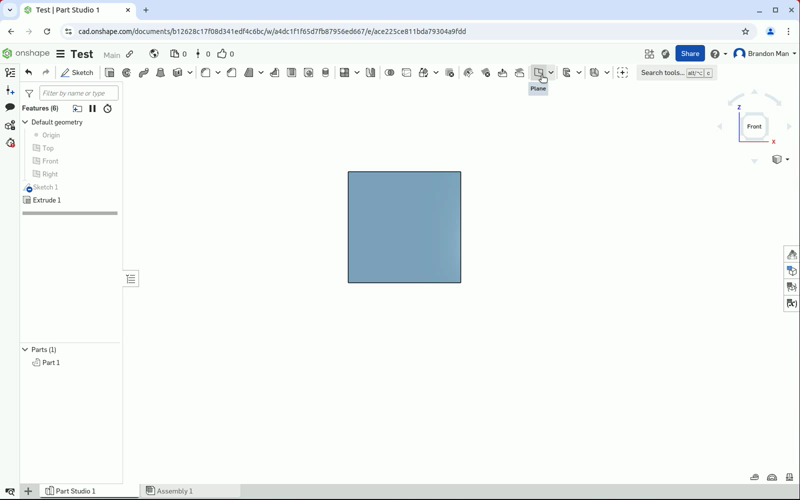
click(541, 75)
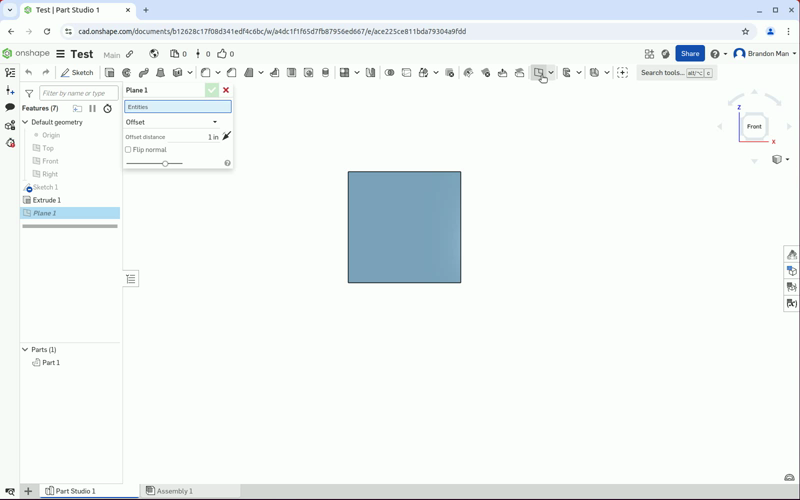
mouse_move(73, 163)
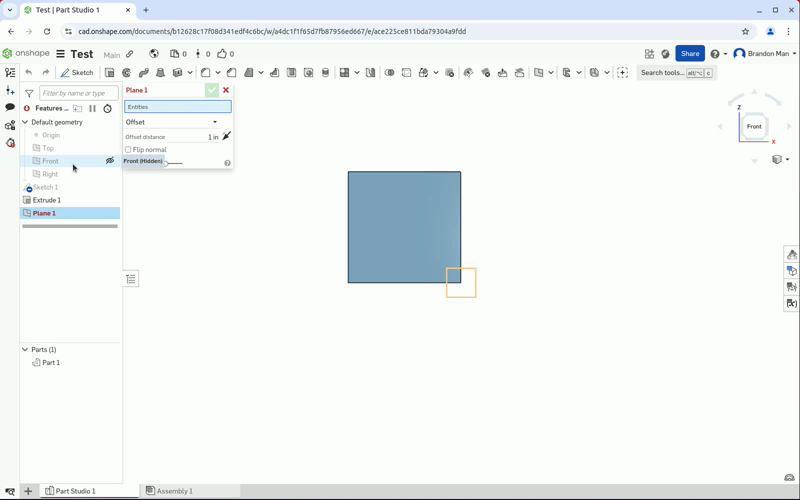
click(73, 163)
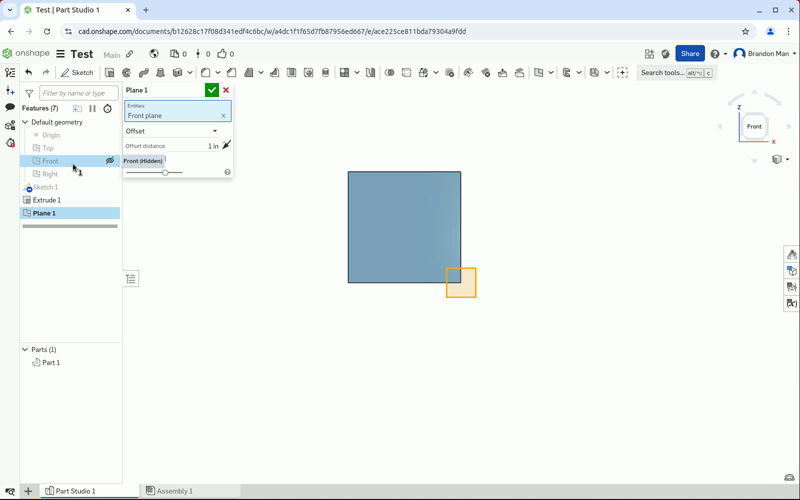
key(tab, 2)
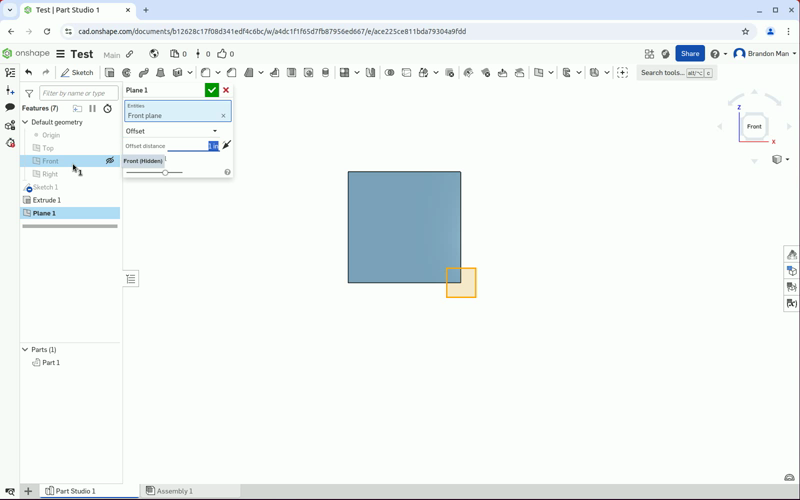
text(10.599)
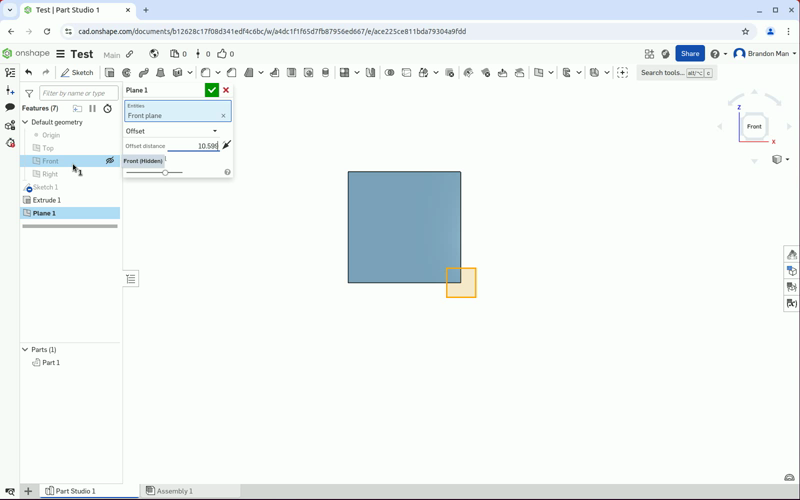
key(enter, 2)
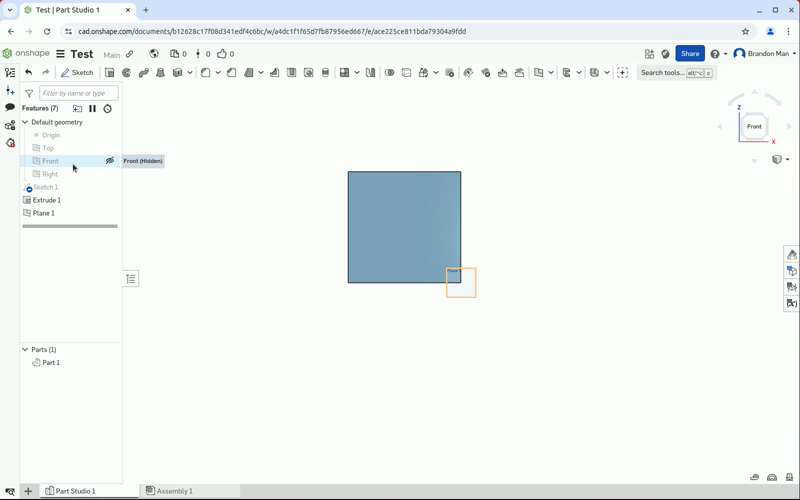
key(shift+s)
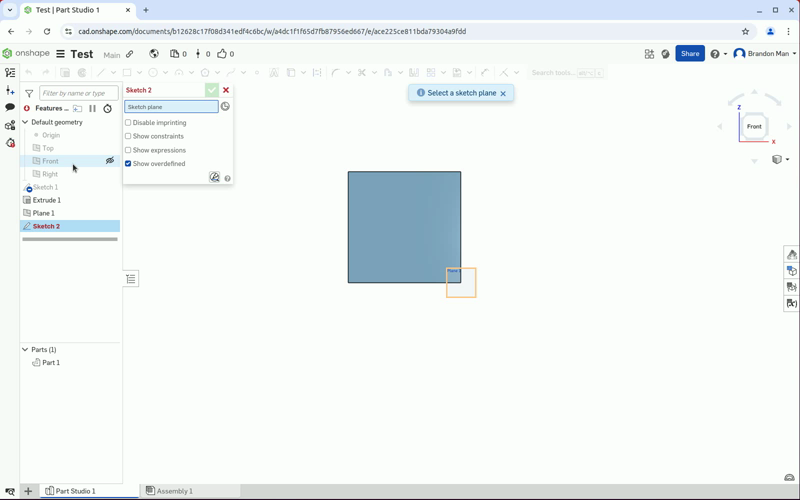
mouse_move(73, 215)
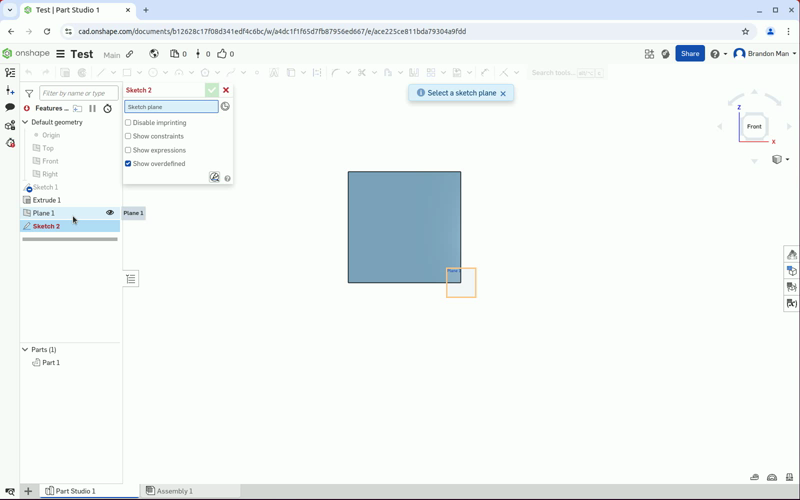
click(73, 215)
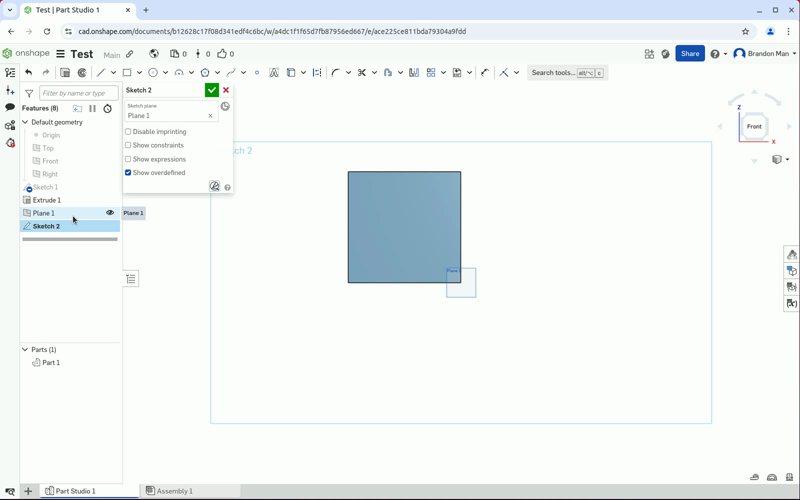
mouse_move(73, 352)
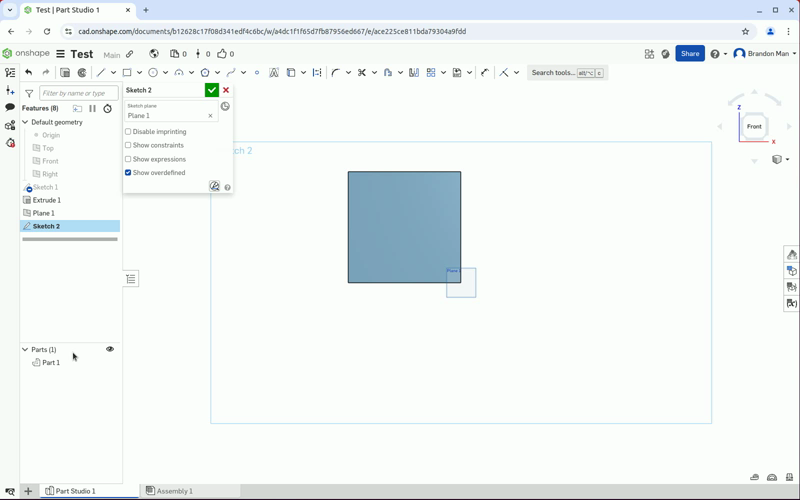
key(y)
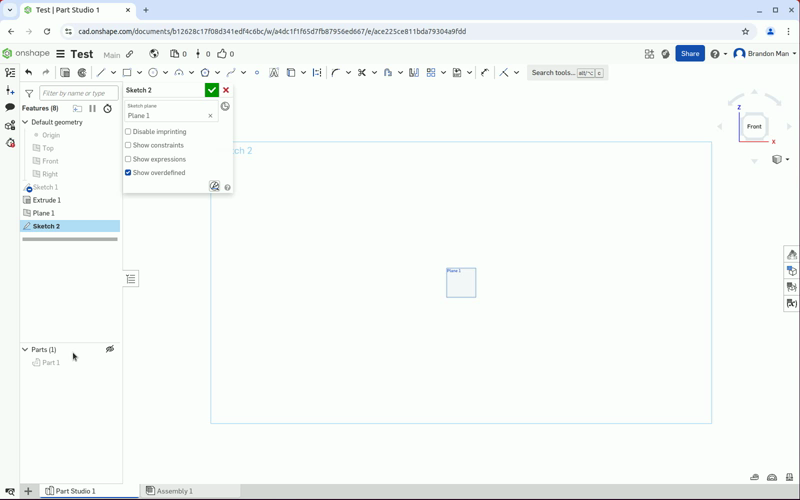
key(l)
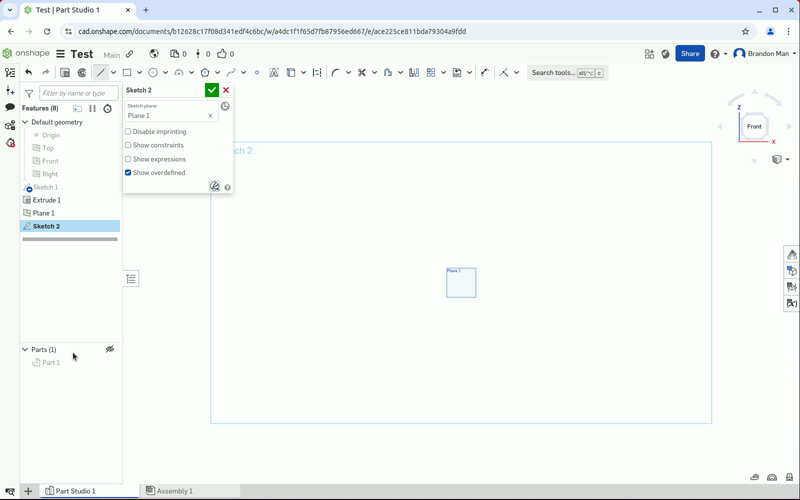
key_down(shift)
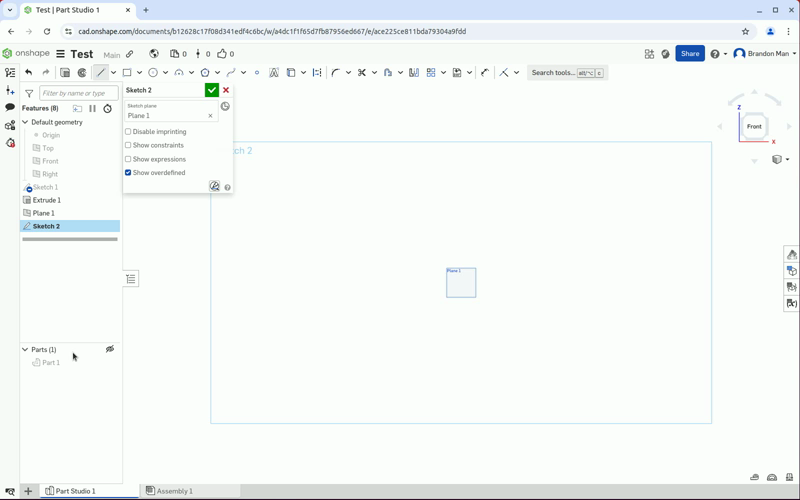
mouse_move(409, 282)
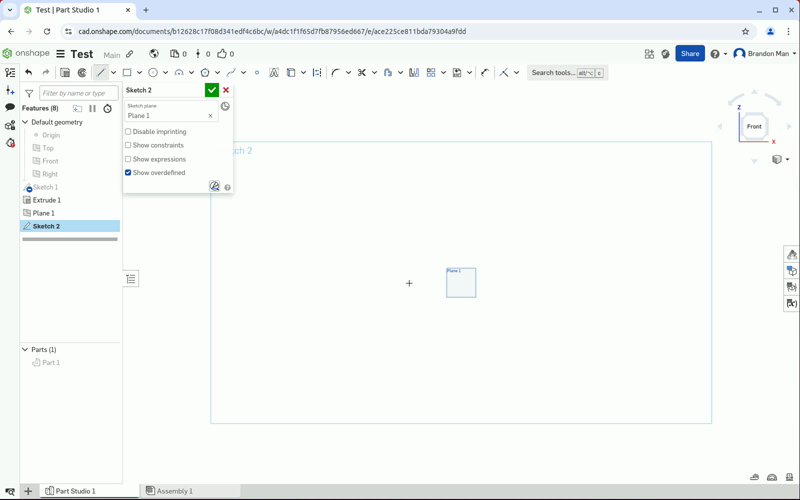
click(409, 282)
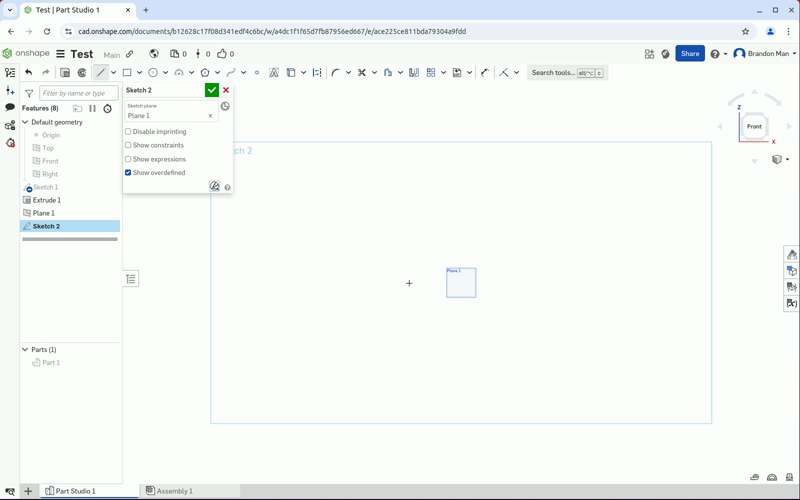
key_up(shift)
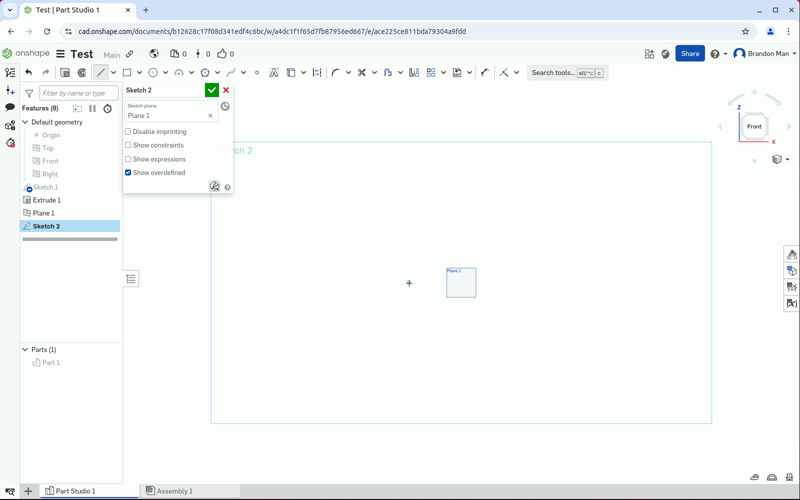
key_down(shift)
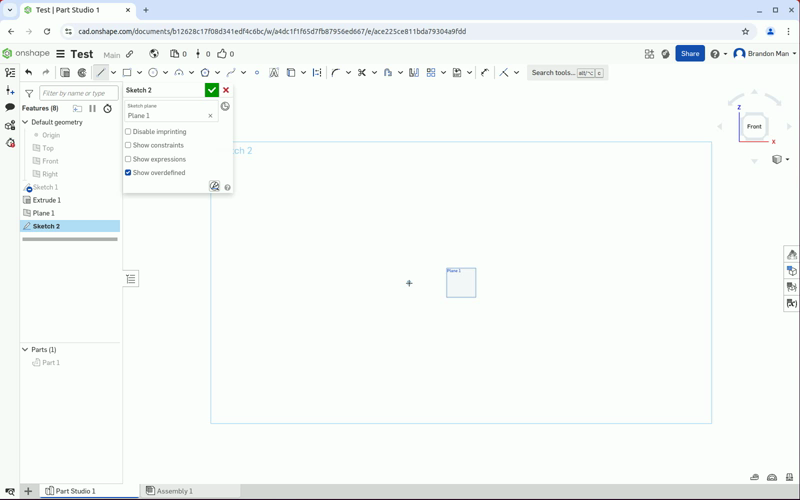
mouse_move(439, 282)
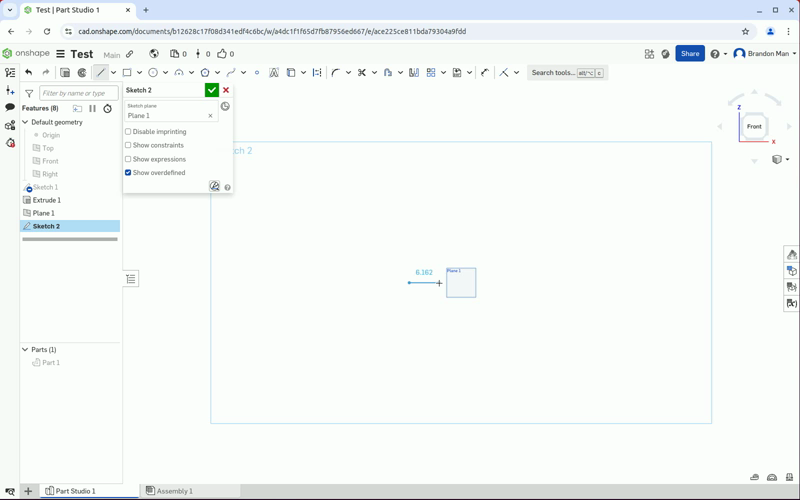
mouse_move(461, 282)
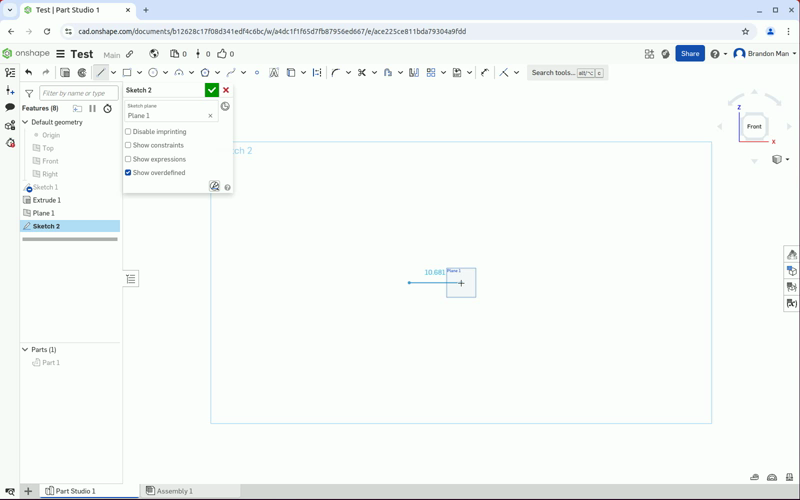
click(461, 282)
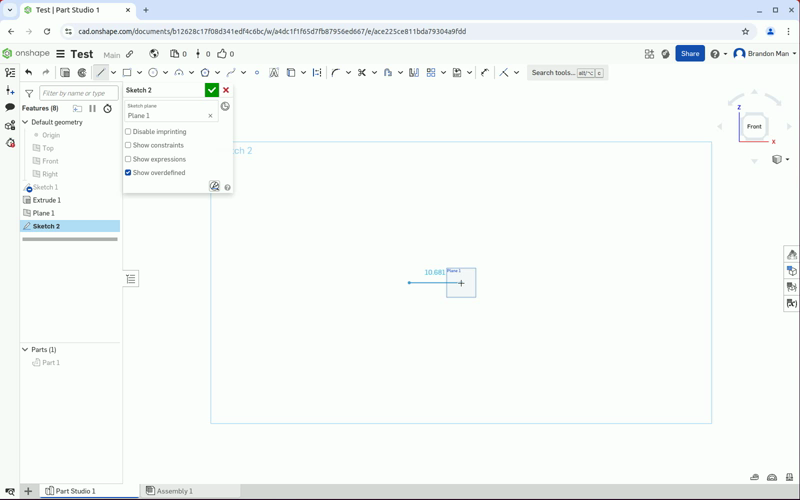
key_up(shift)
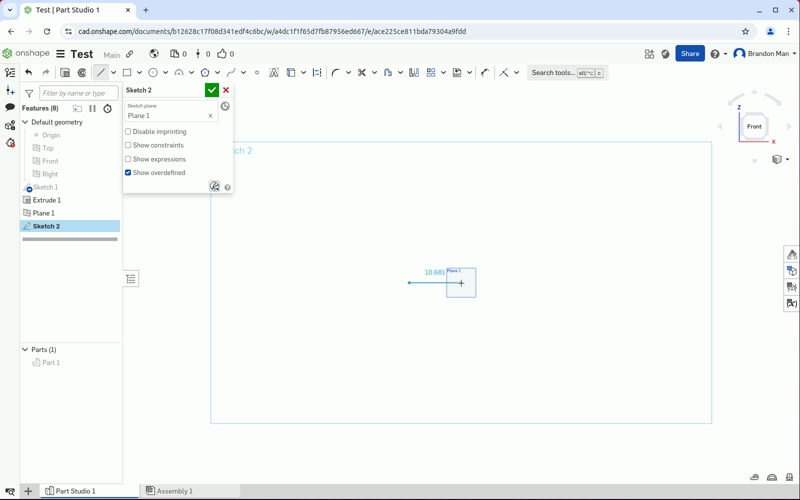
key_down(shift)
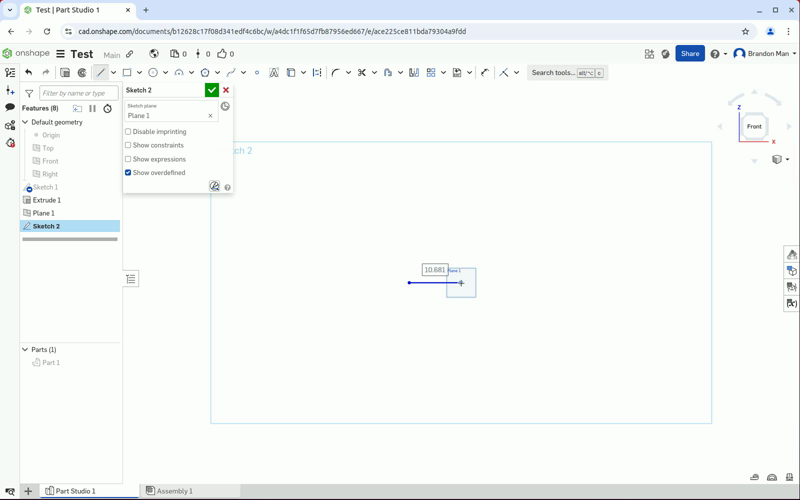
mouse_move(491, 282)
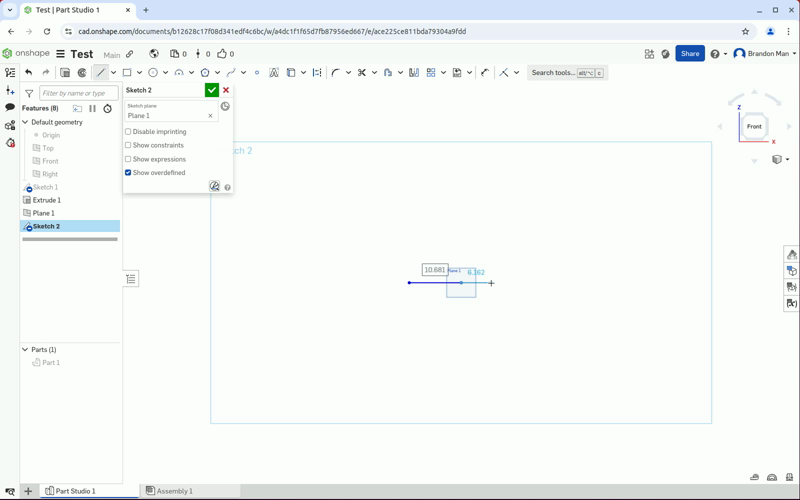
mouse_move(461, 234)
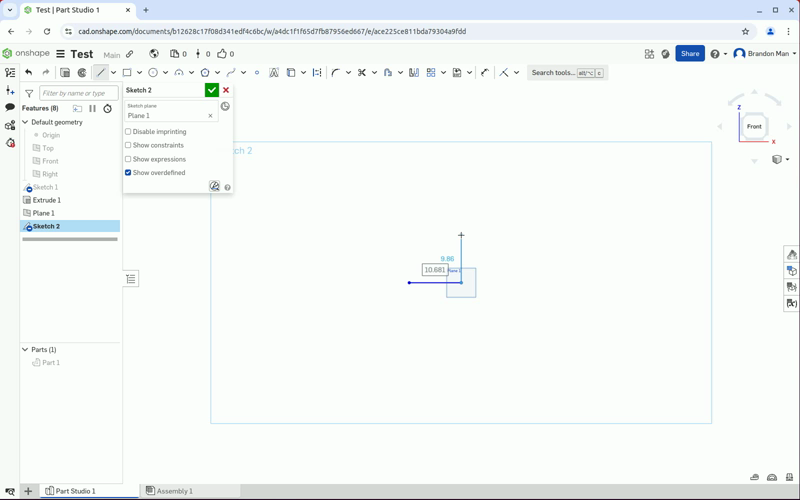
click(461, 234)
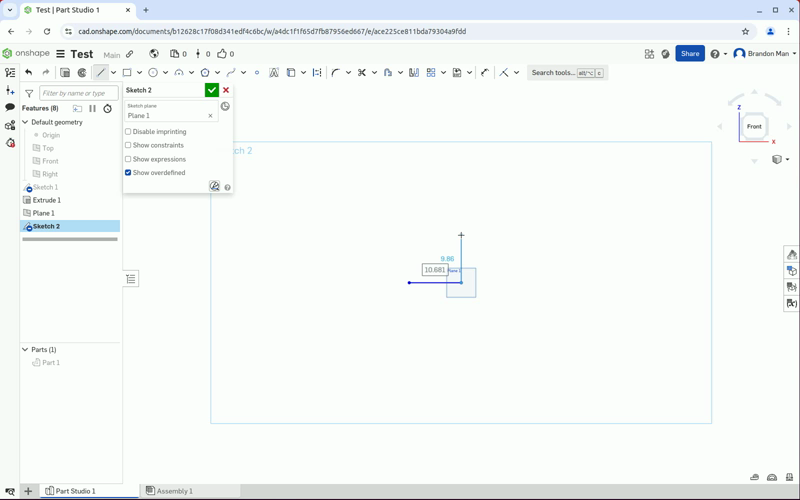
key_up(shift)
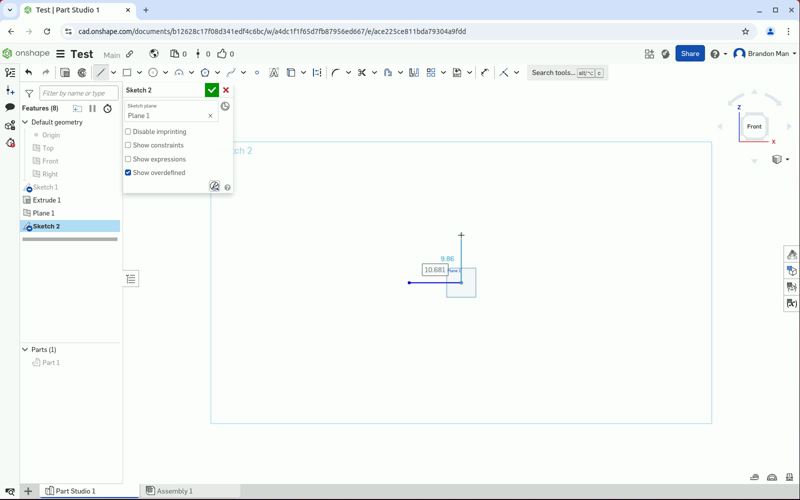
key_down(shift)
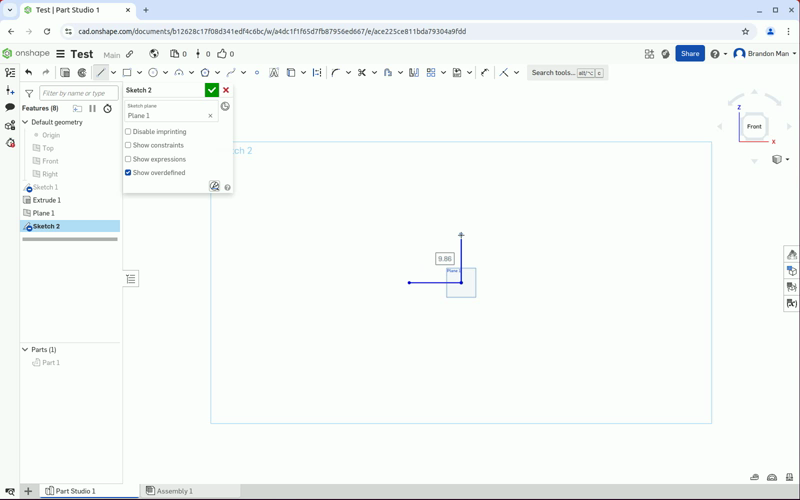
mouse_move(491, 234)
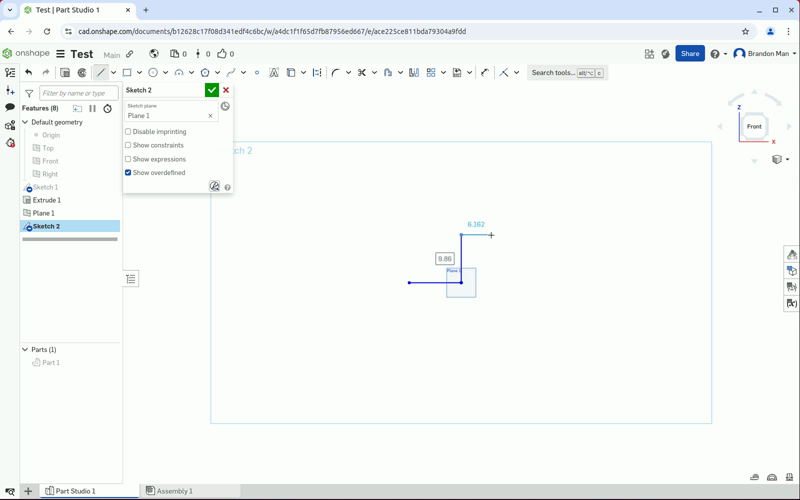
mouse_move(409, 234)
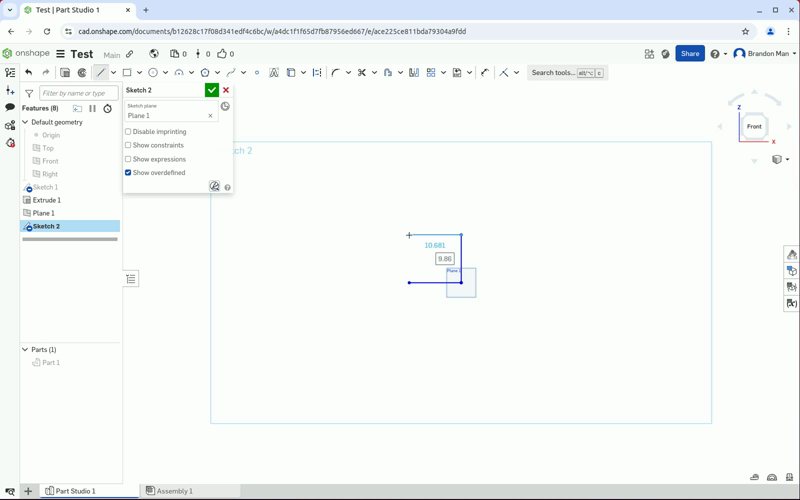
click(409, 234)
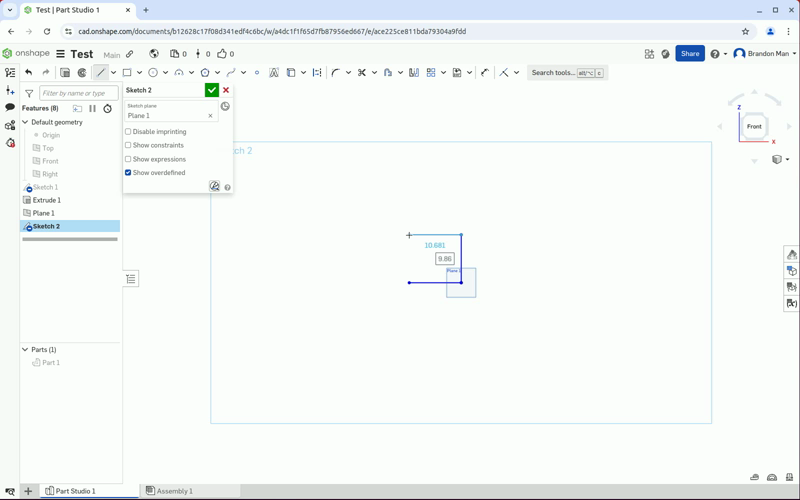
key_up(shift)
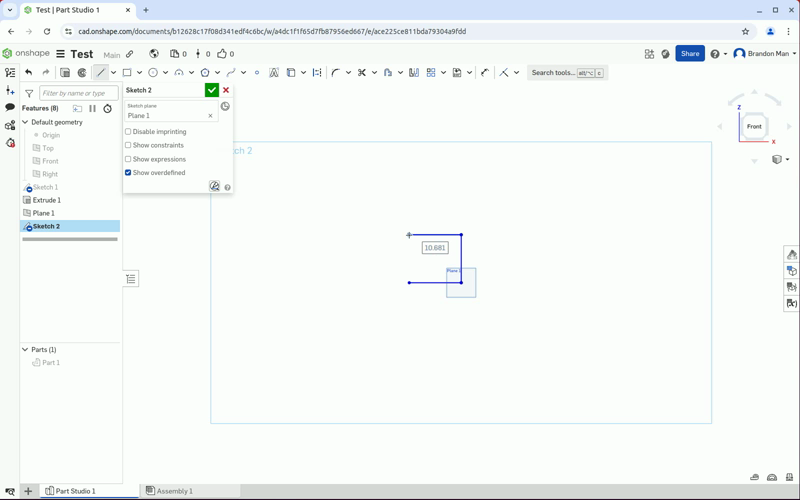
mouse_move(439, 234)
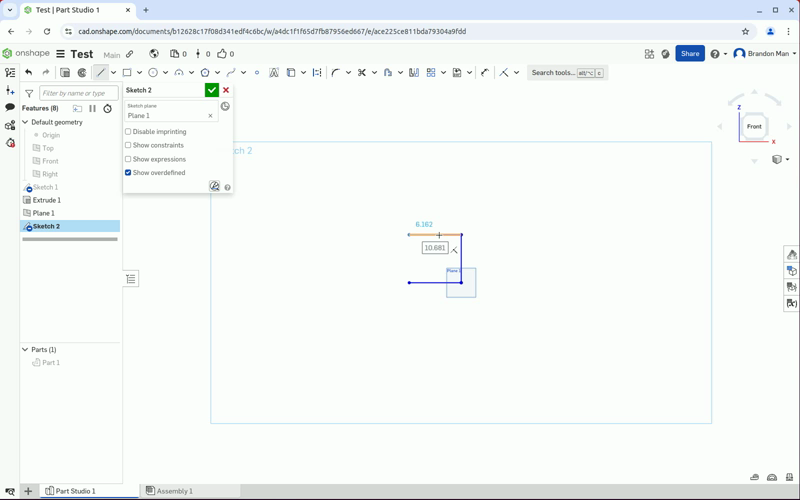
key_down(shift)
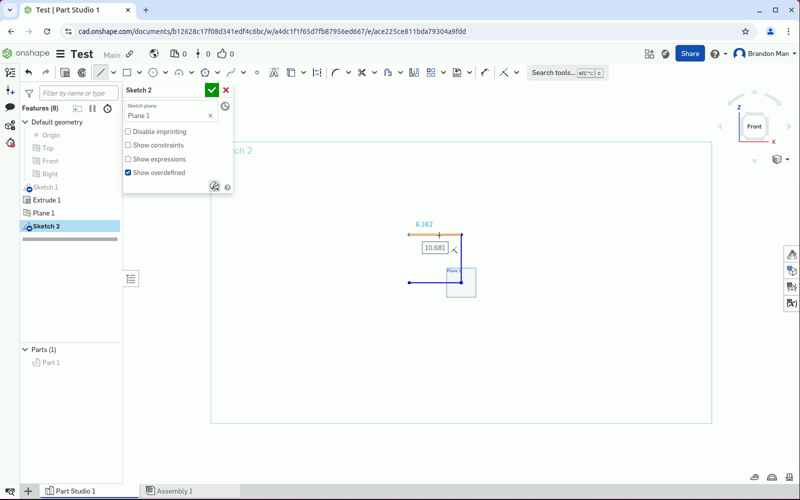
mouse_move(409, 282)
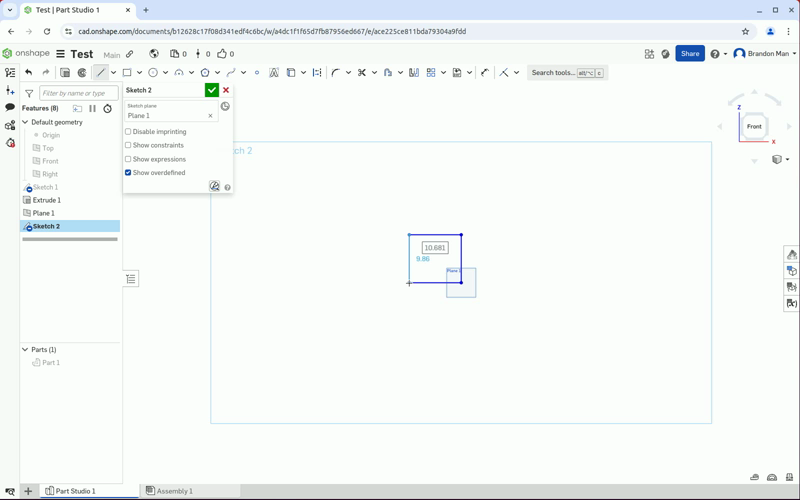
key_up(shift)
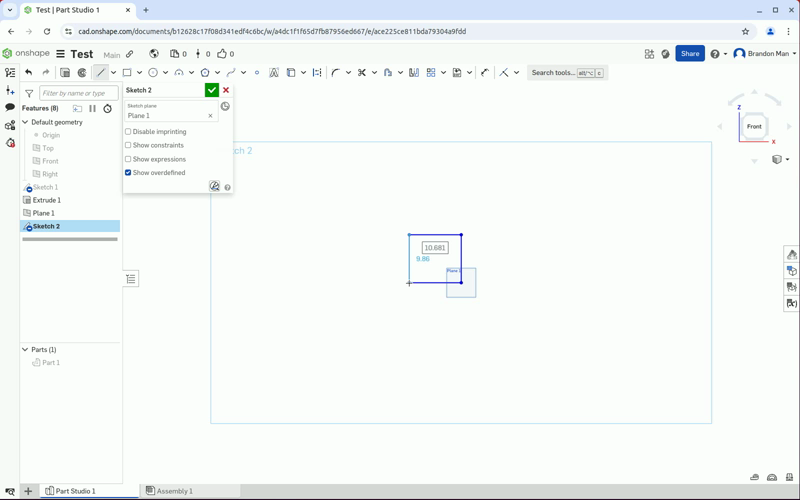
click(409, 282)
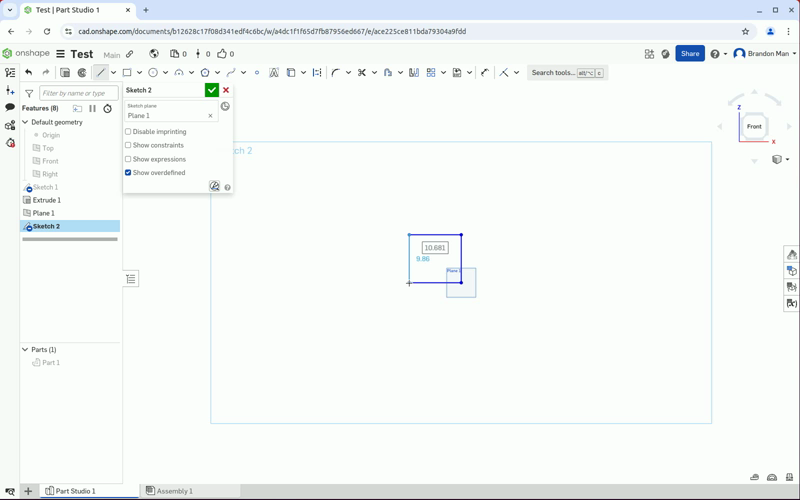
key(esc)
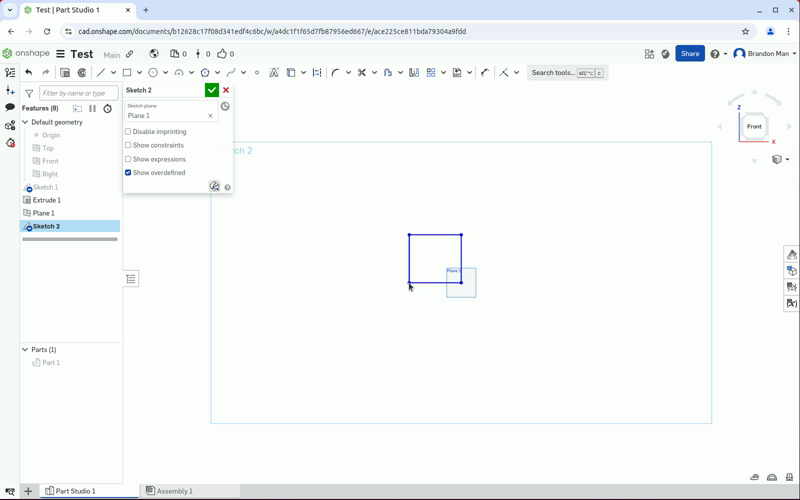
mouse_move(452, 238)
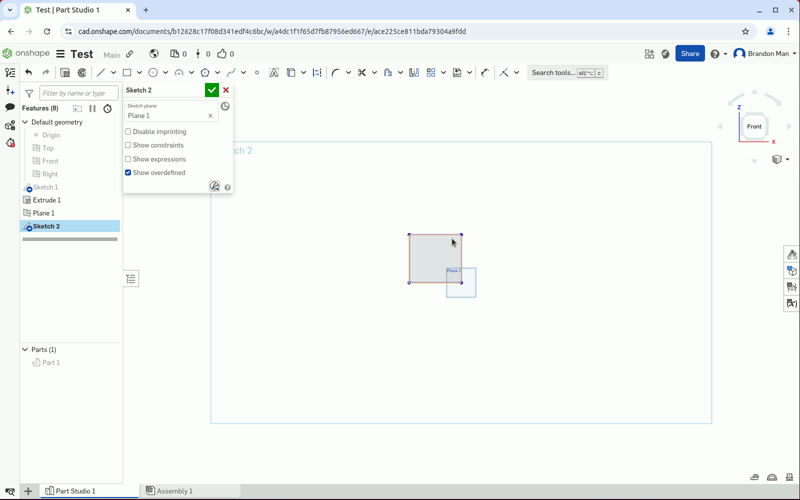
click(452, 238)
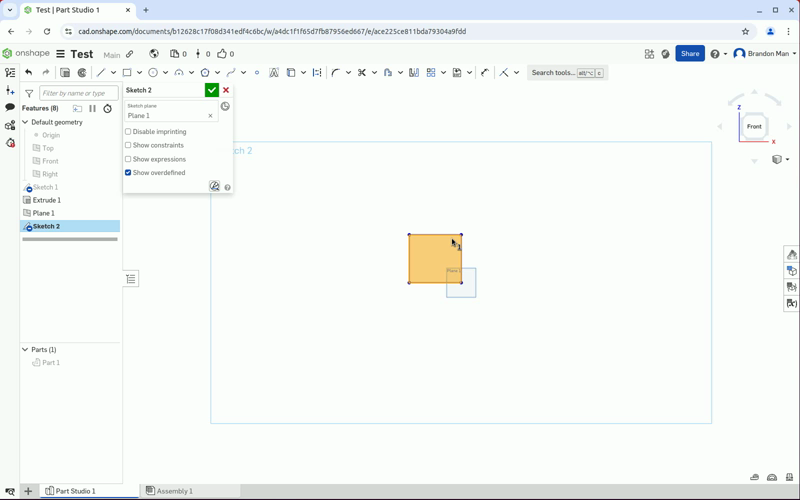
mouse_move(73, 352)
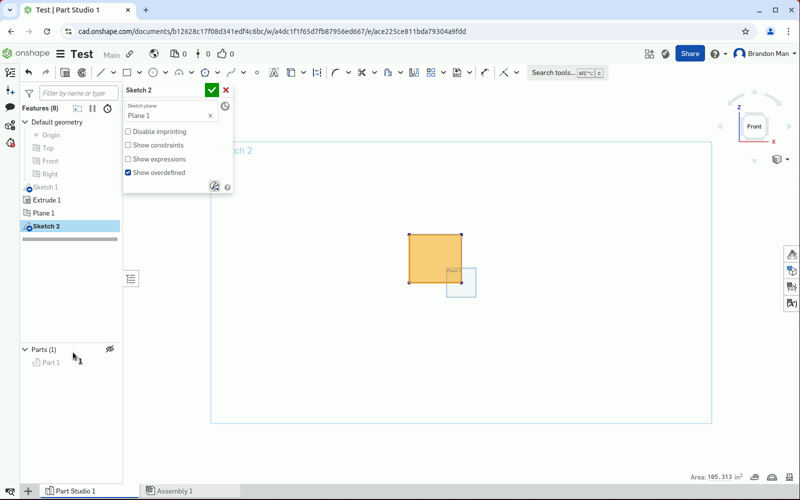
key(shift+y)
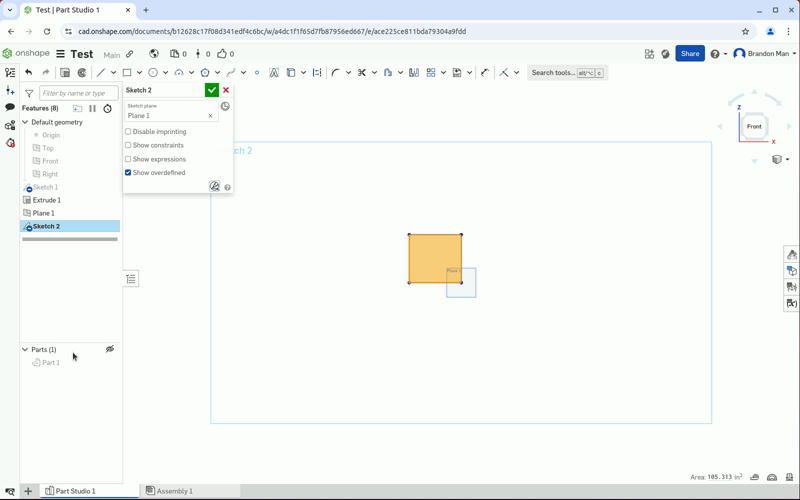
key(shift+e)
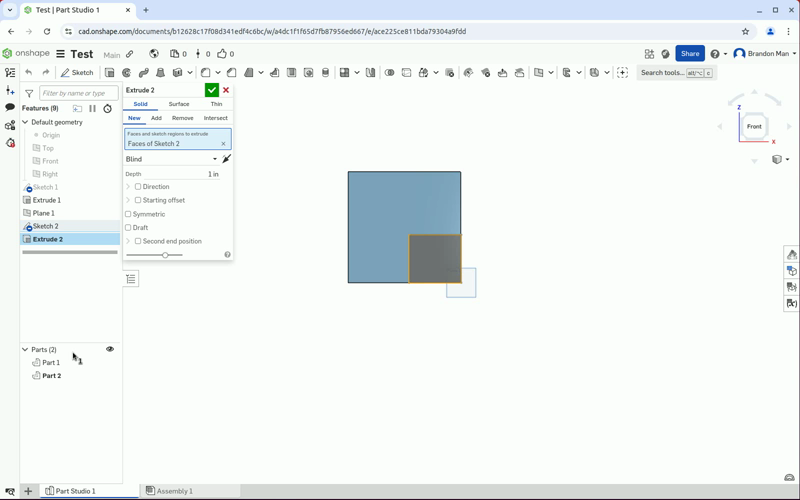
mouse_move(143, 106)
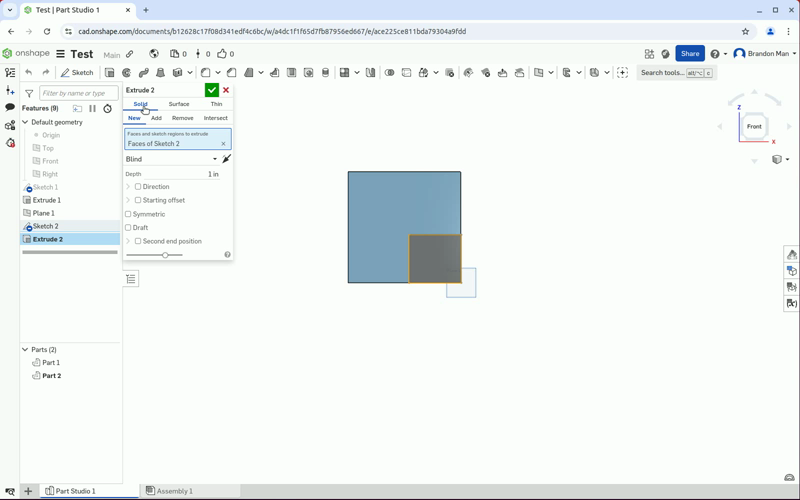
click(143, 106)
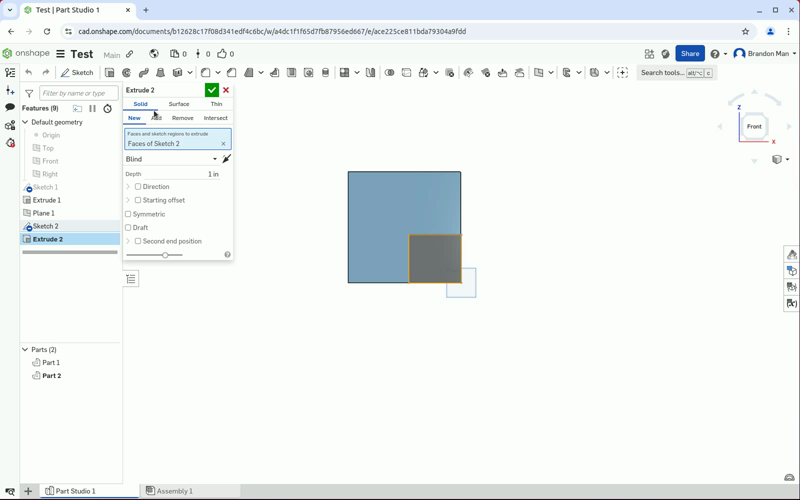
mouse_move(186, 120)
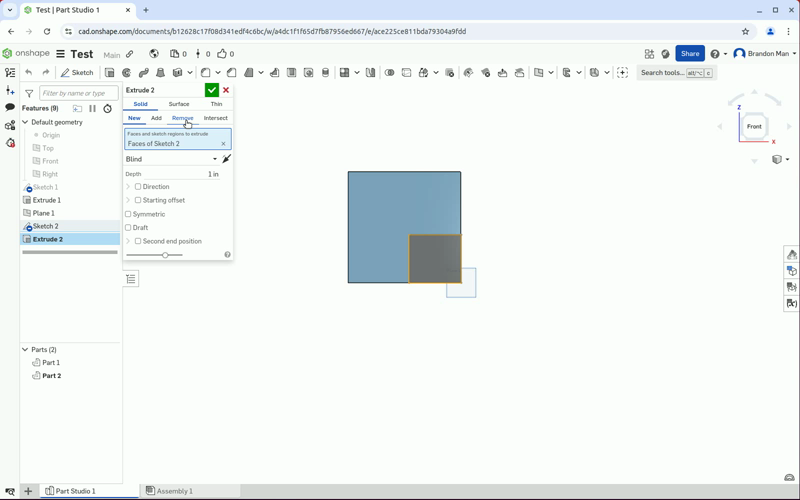
click(186, 120)
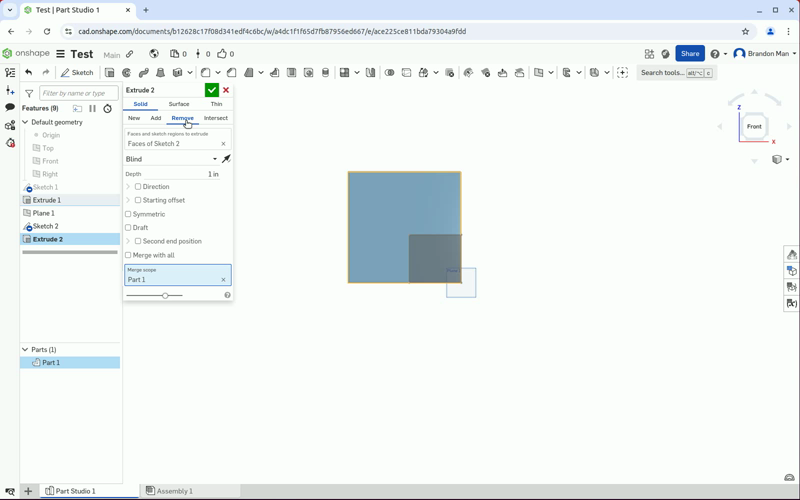
key(tab, 4)
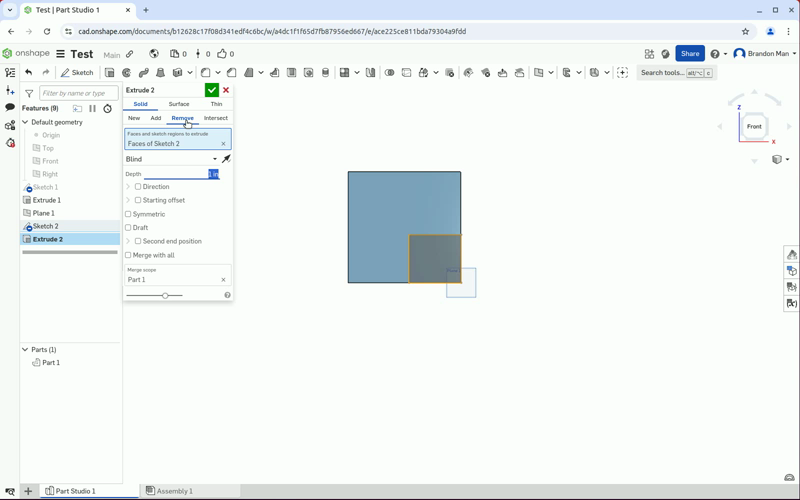
text(5.296)
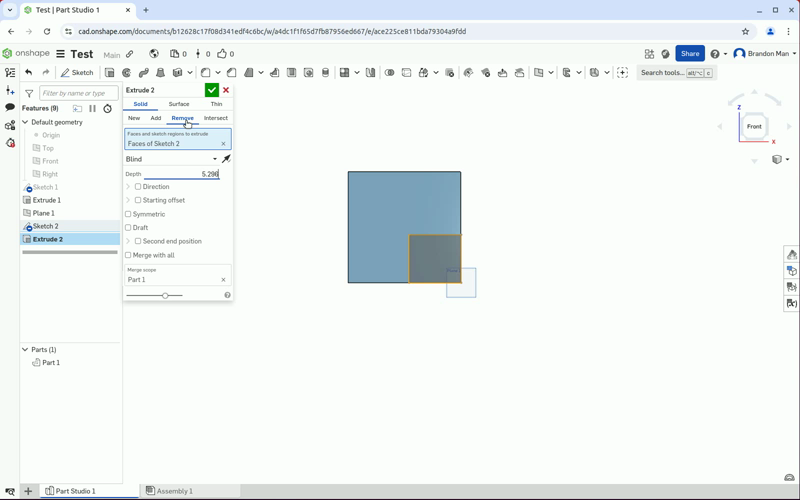
key(tab, 6)
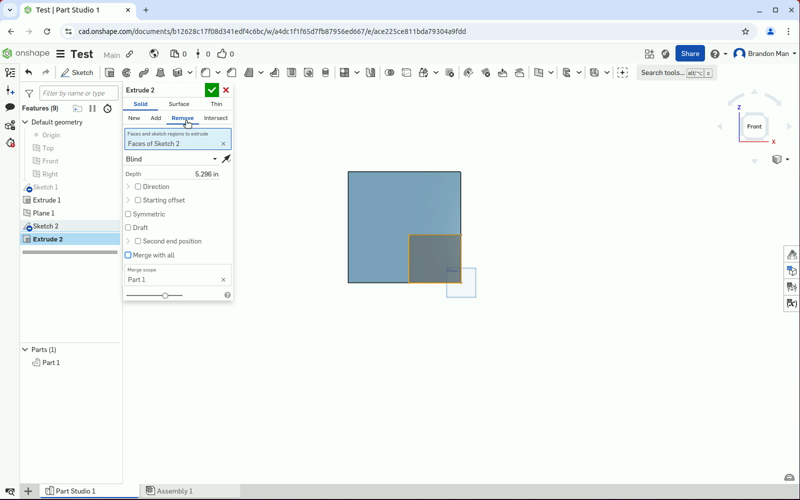
key(space)
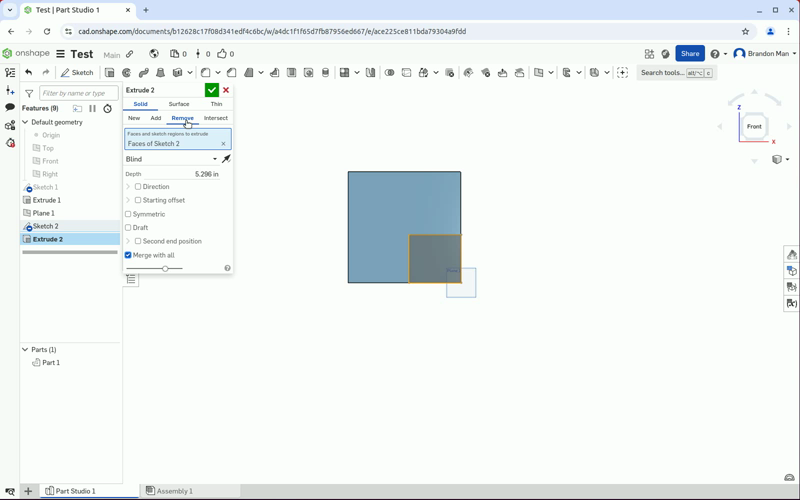
key(enter)
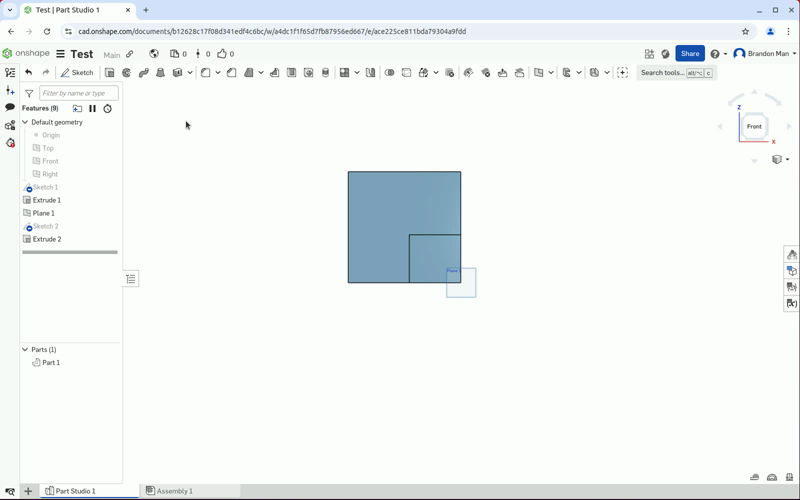
key(shift+h)
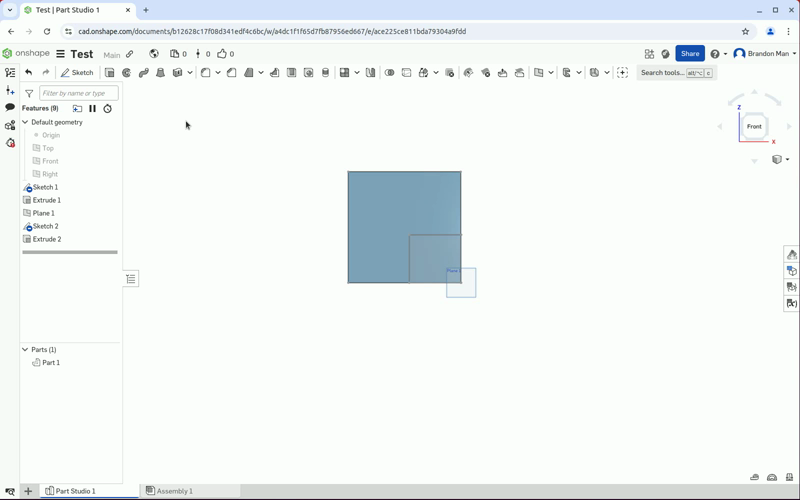
key(shift+h)
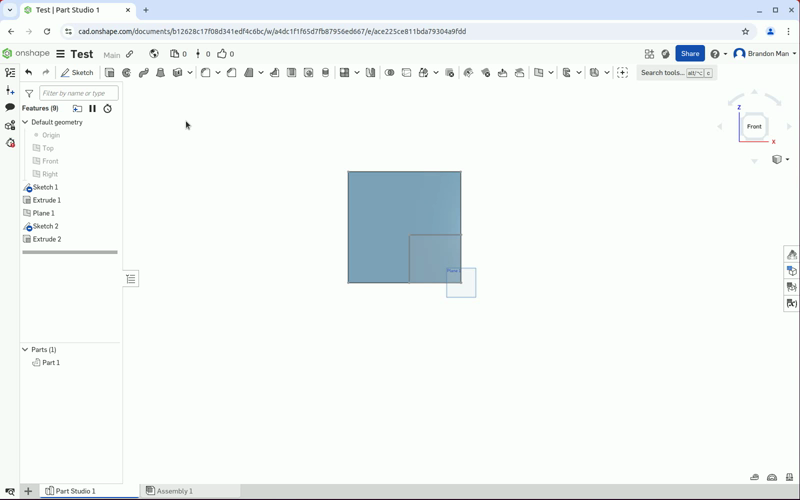
key(shift+7)
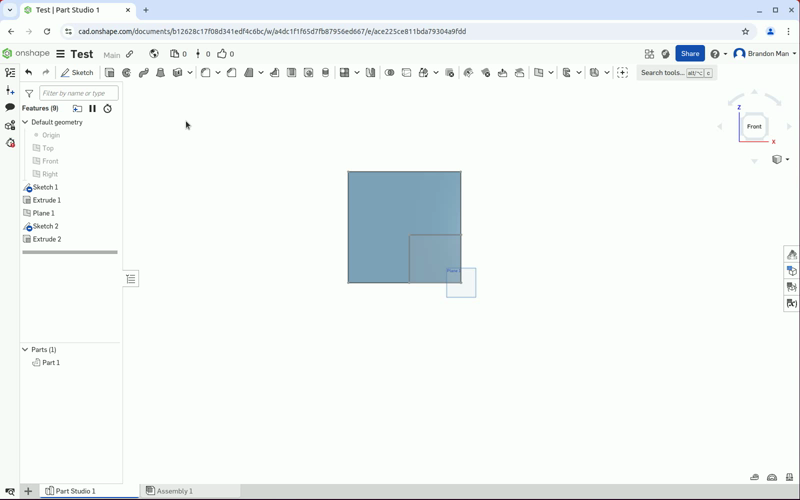
key(left, 2)
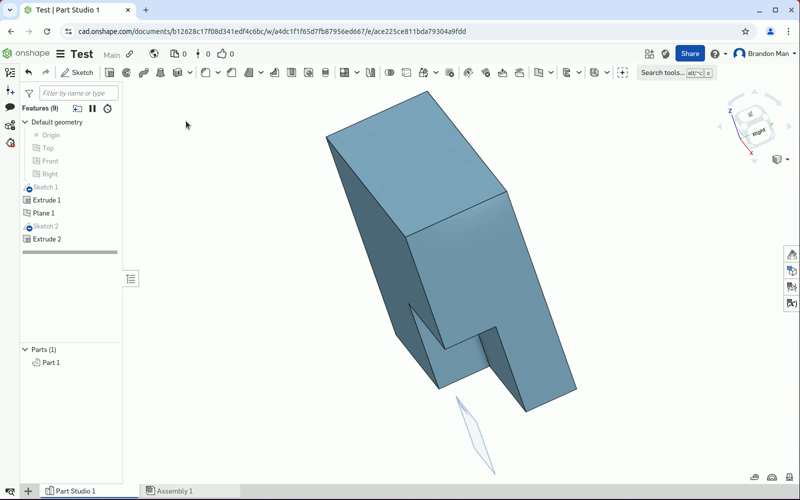
key(down, 2)
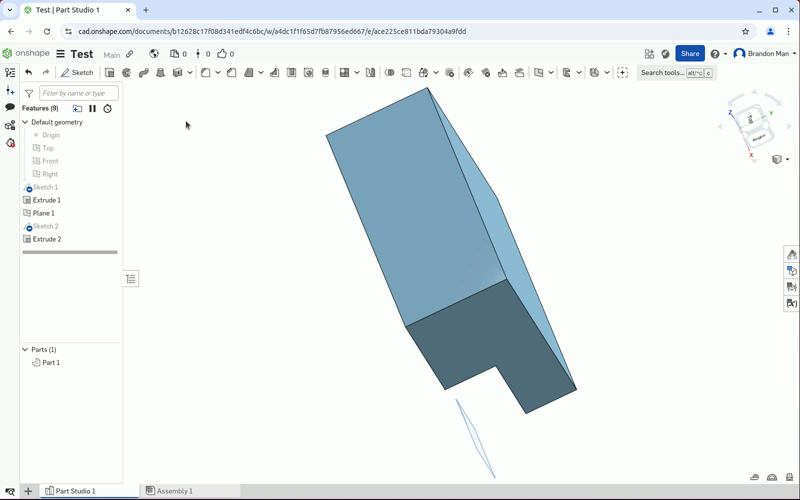
key(up, 2)
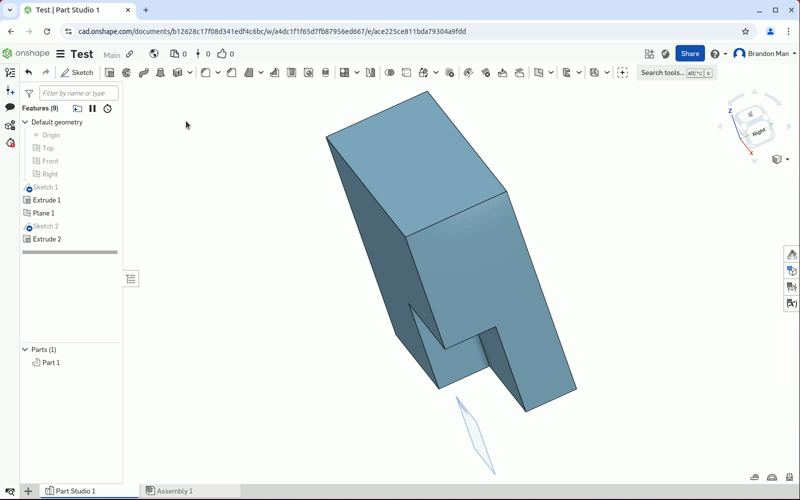
key(right, 2)
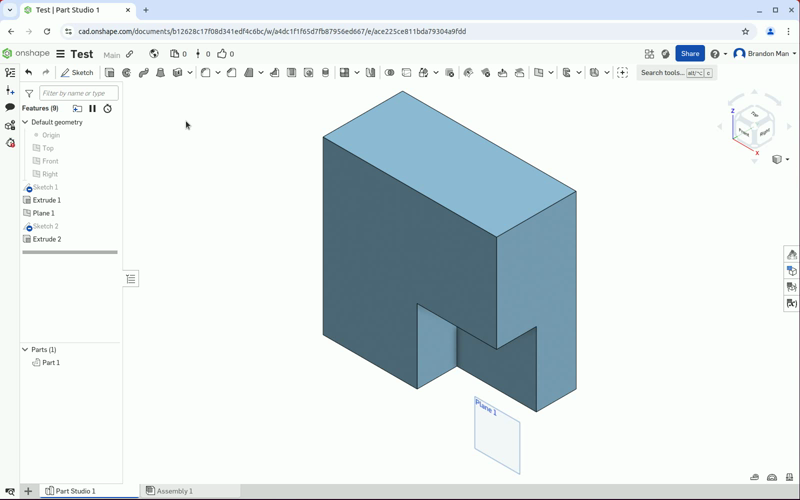
mouse_move(73, 189)
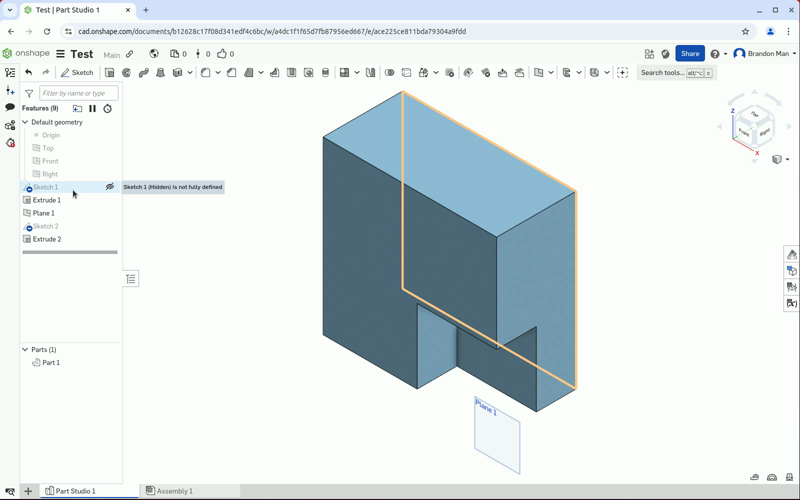
click(73, 189)